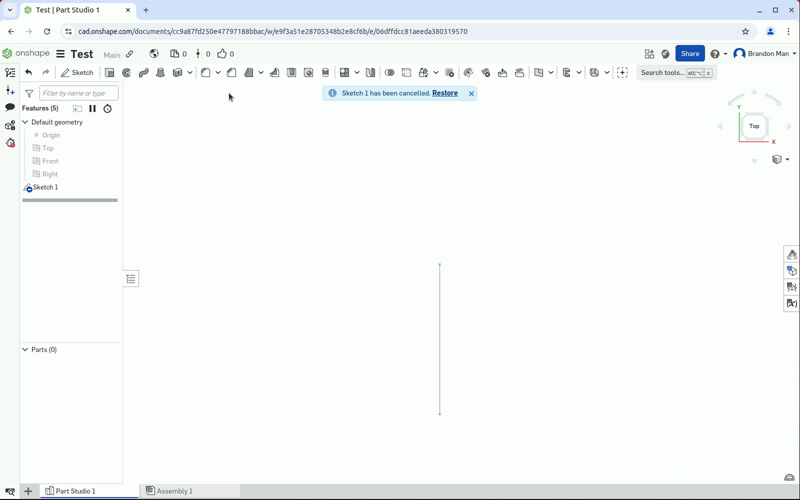
key(shift+h)
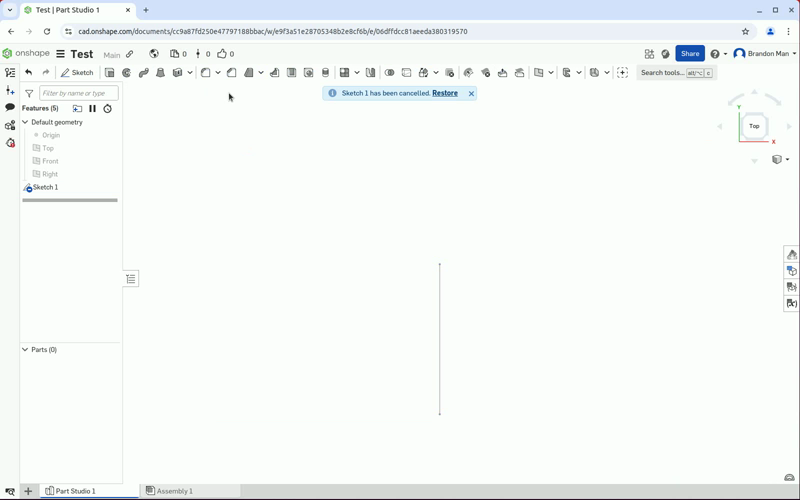
key(shift+s)
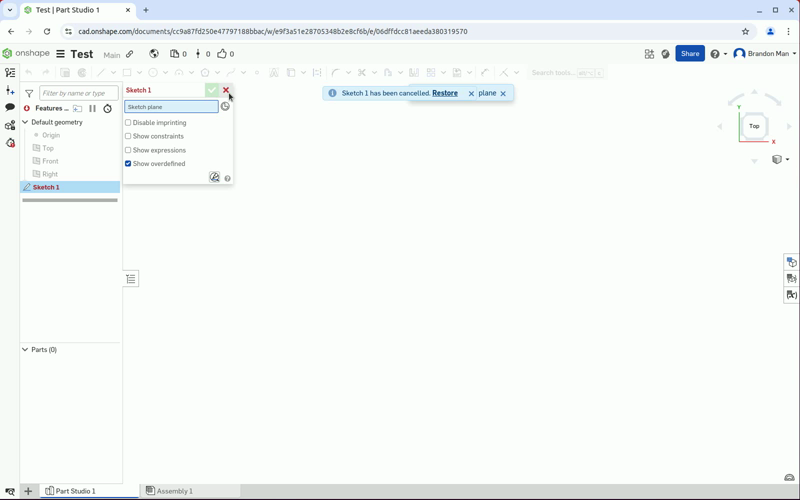
mouse_move(73, 150)
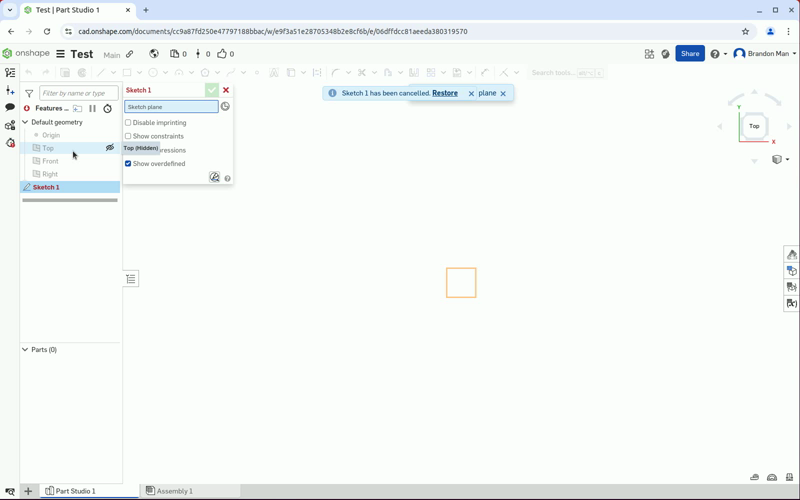
click(73, 150)
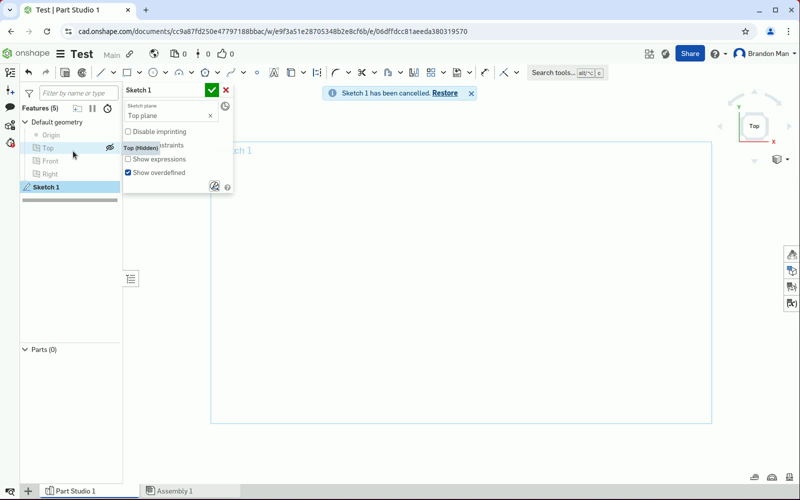
mouse_move(73, 352)
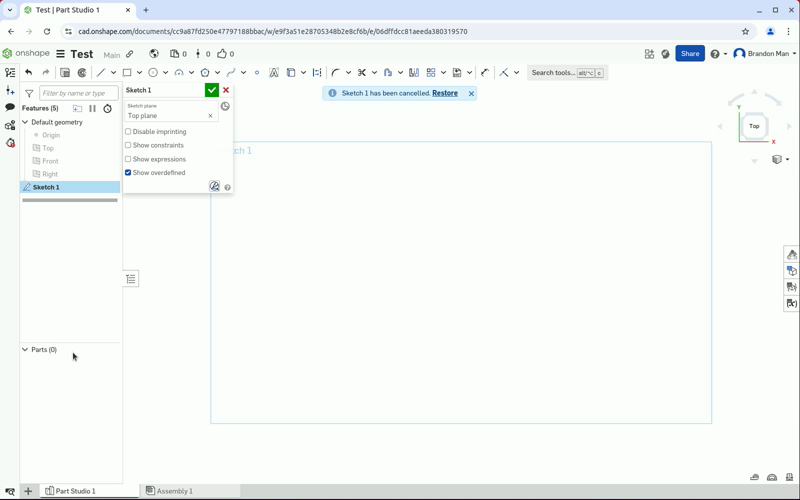
key(y)
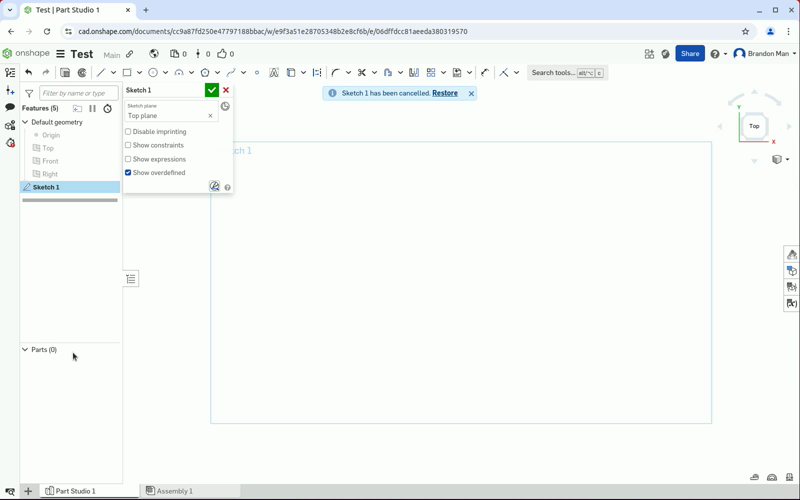
key(l)
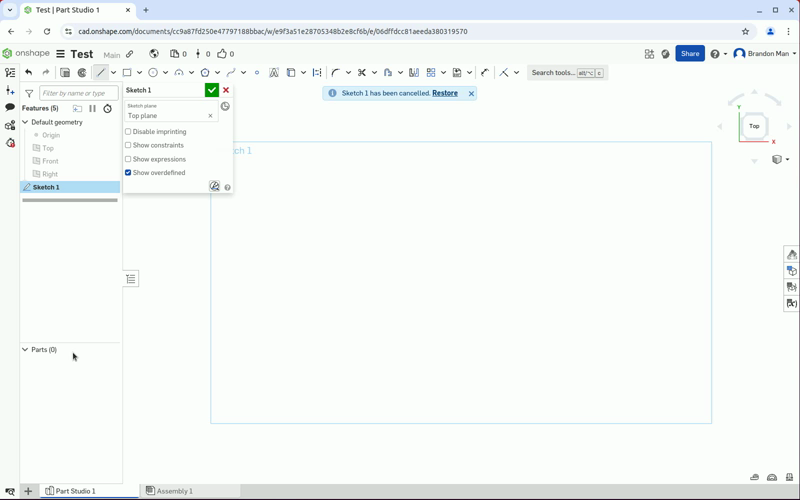
key_down(shift)
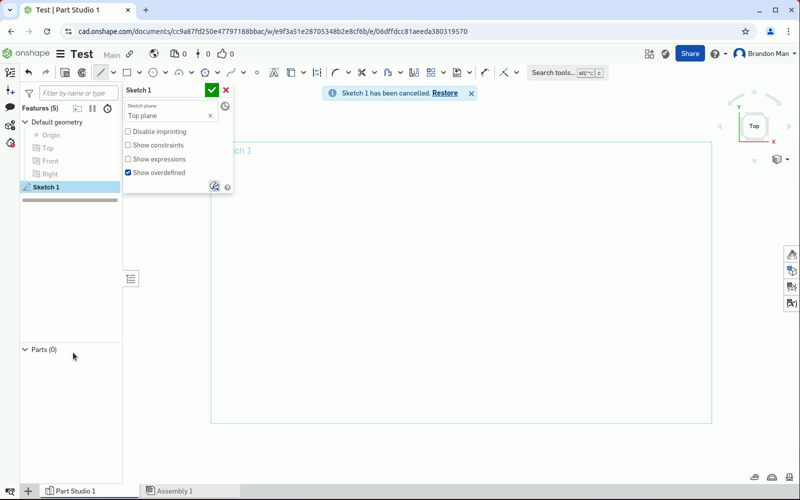
mouse_move(357, 395)
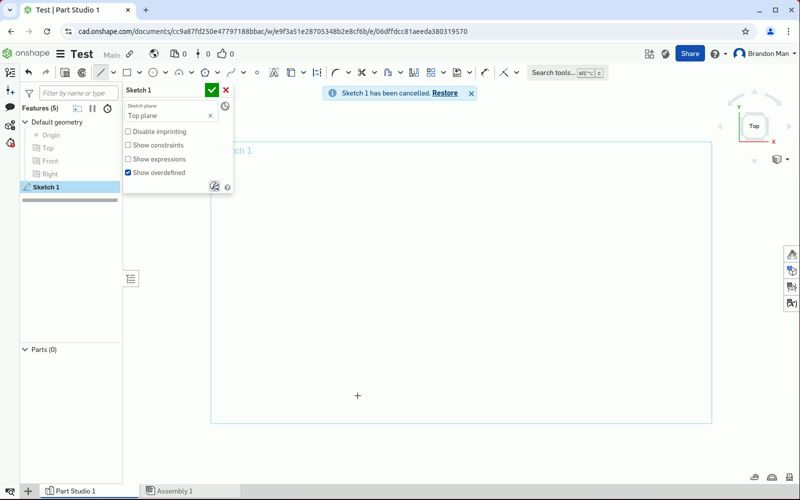
click(357, 395)
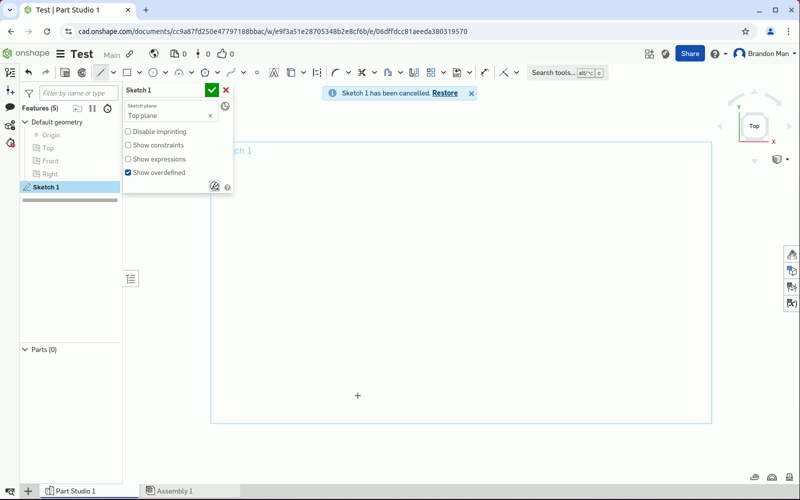
key_up(shift)
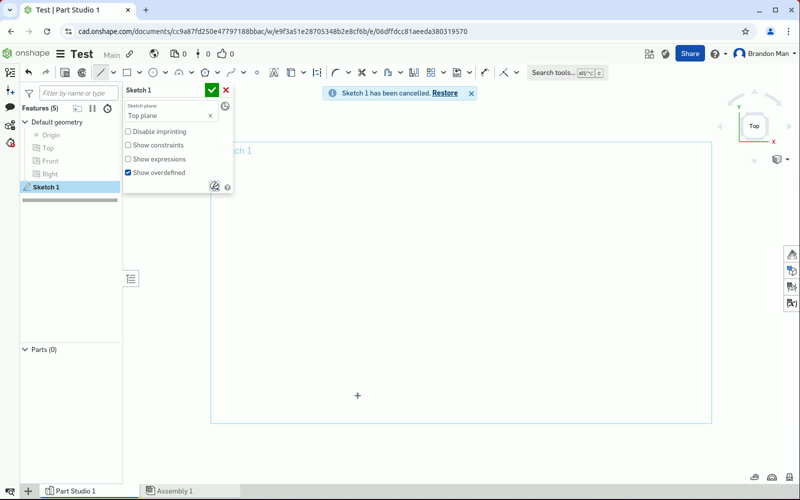
key_down(shift)
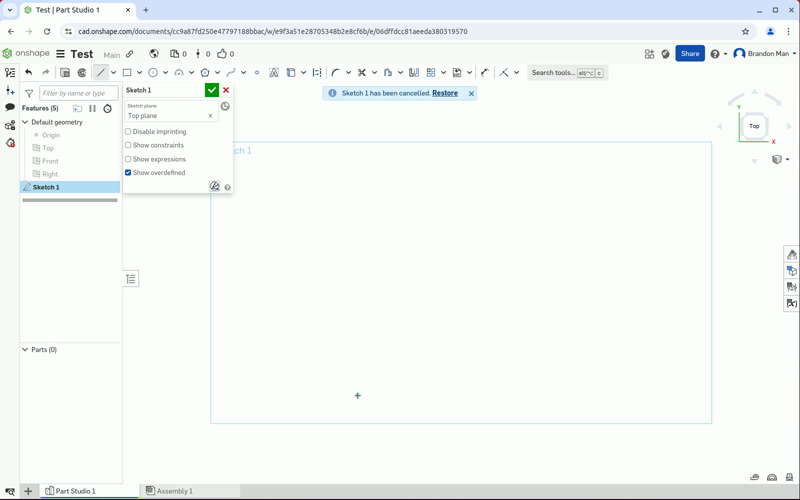
mouse_move(562, 395)
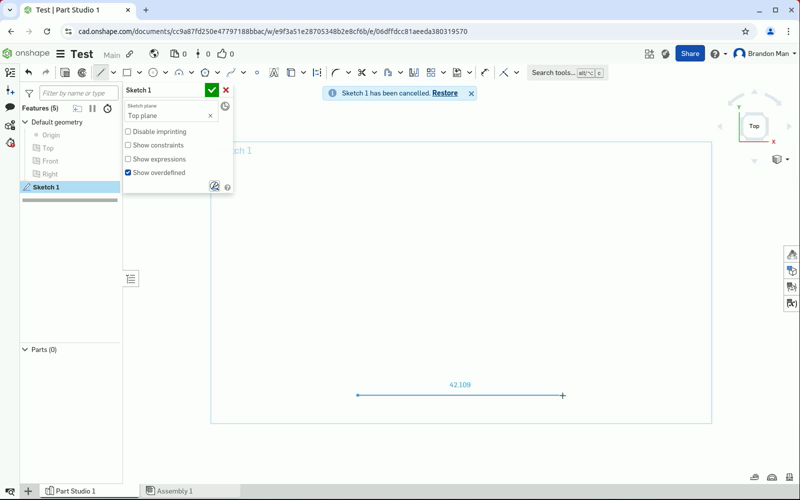
click(562, 395)
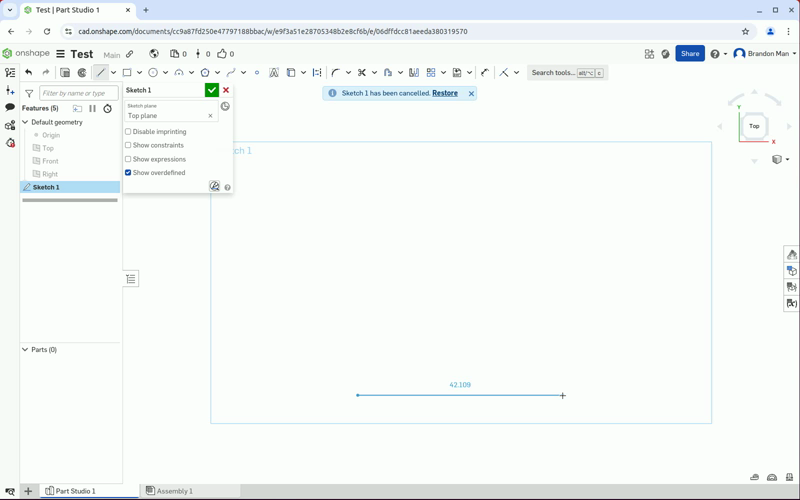
key_up(shift)
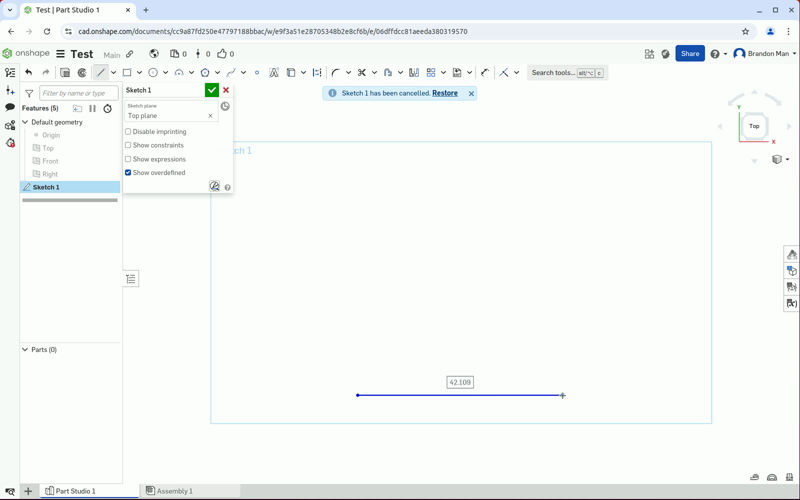
key_down(shift)
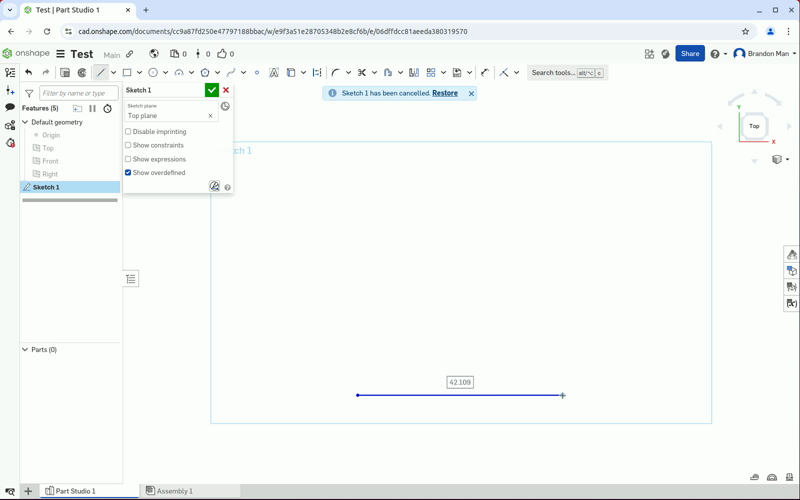
mouse_move(562, 171)
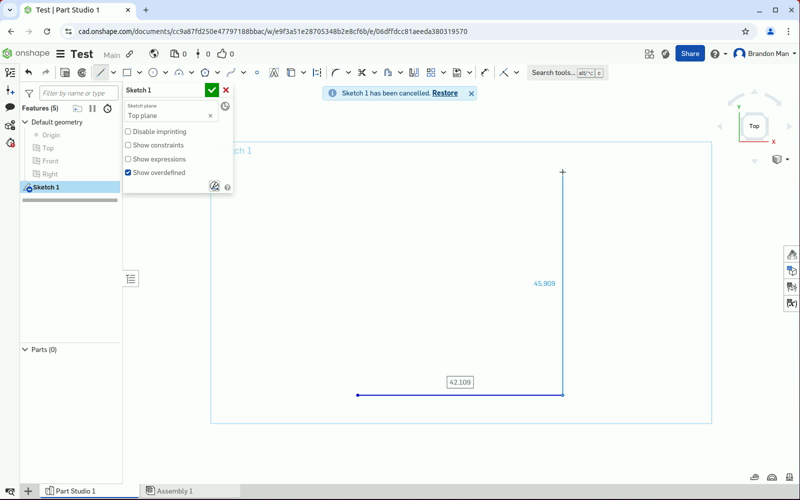
click(562, 171)
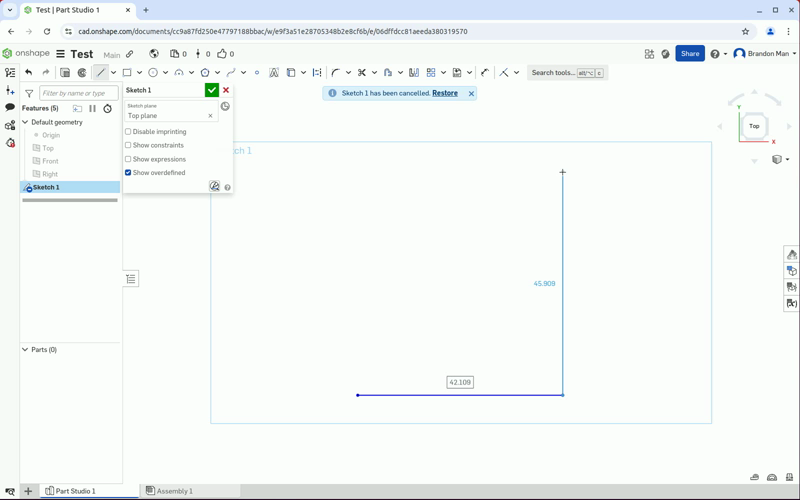
key_up(shift)
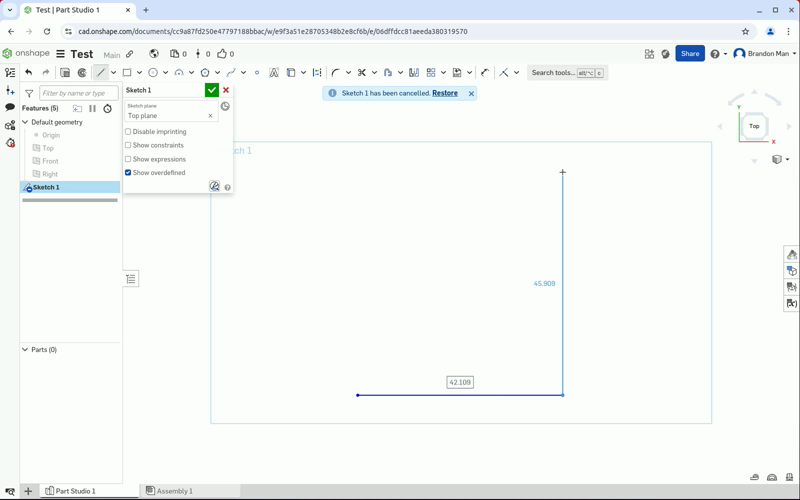
key_down(shift)
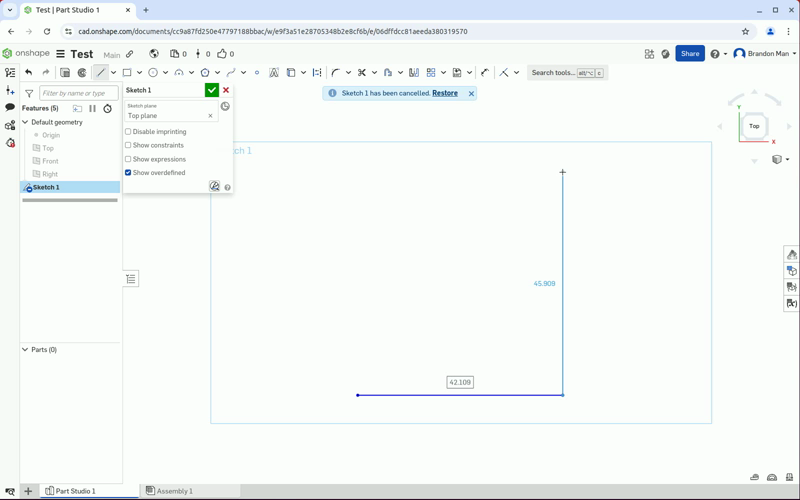
mouse_move(357, 171)
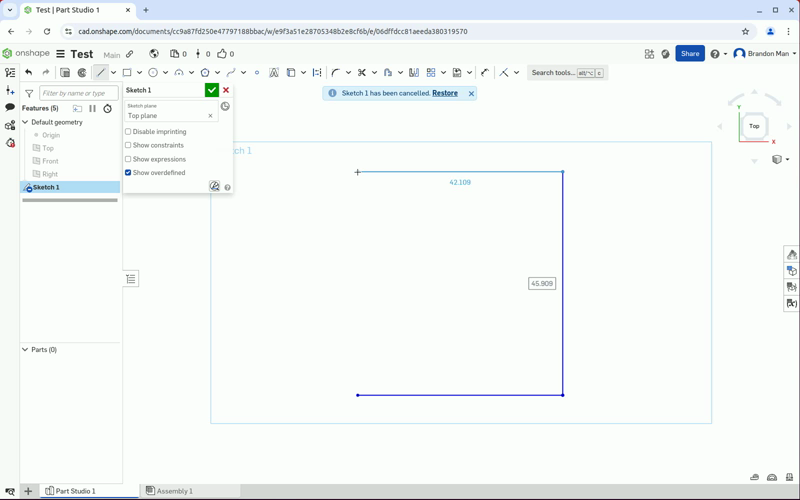
click(357, 171)
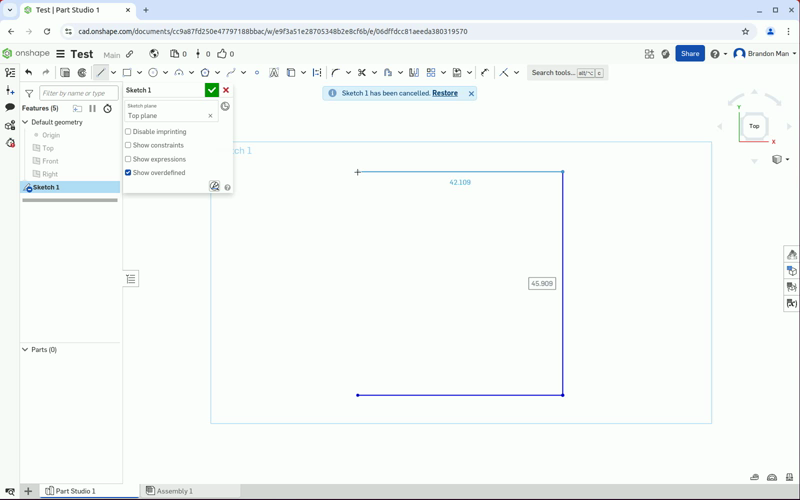
key_up(shift)
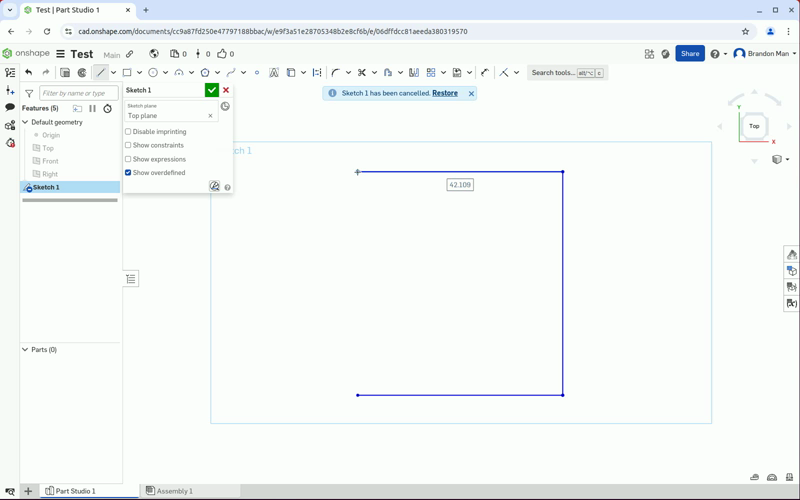
key_down(shift)
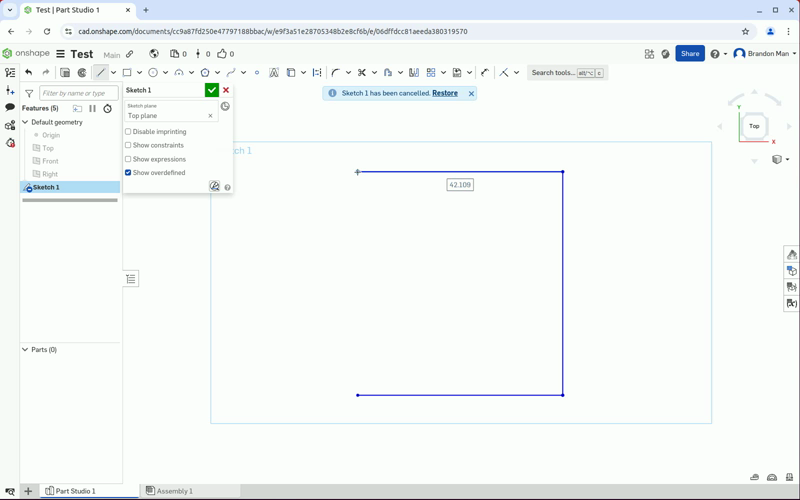
mouse_move(357, 395)
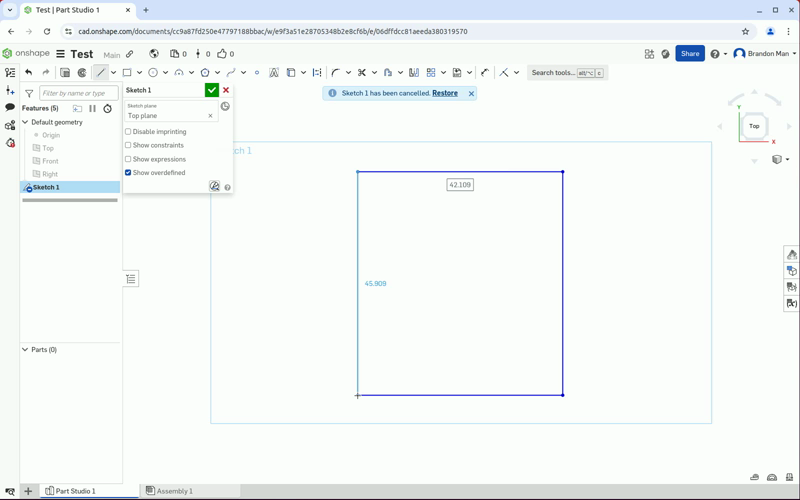
key_up(shift)
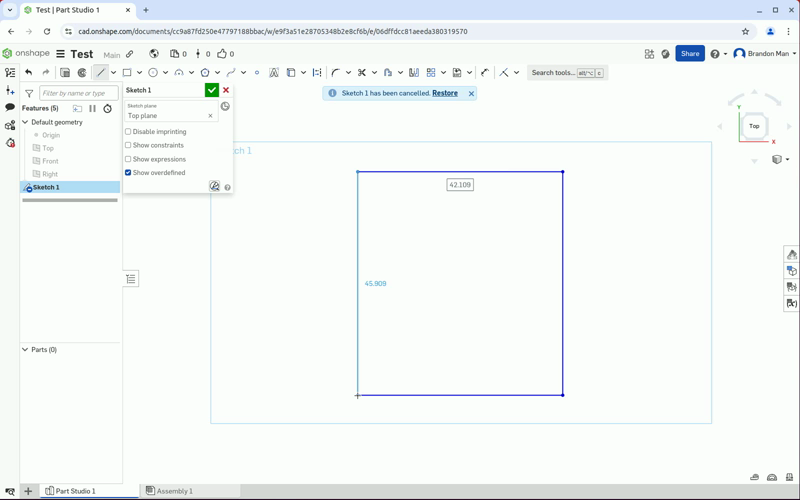
click(357, 395)
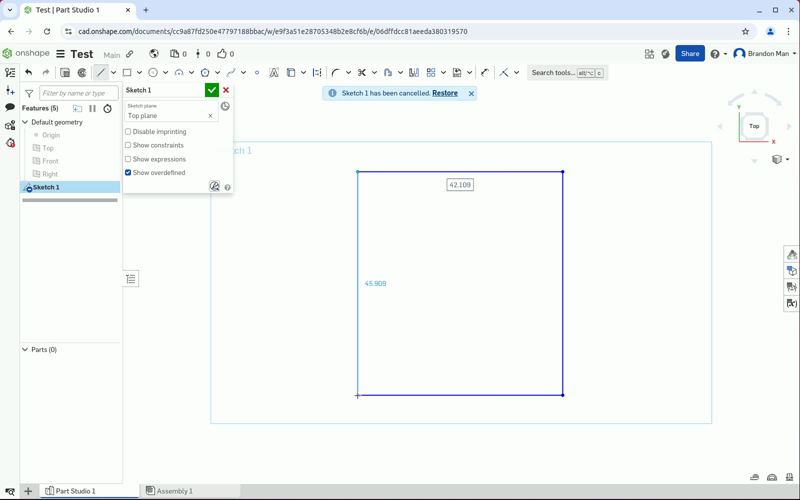
key(esc)
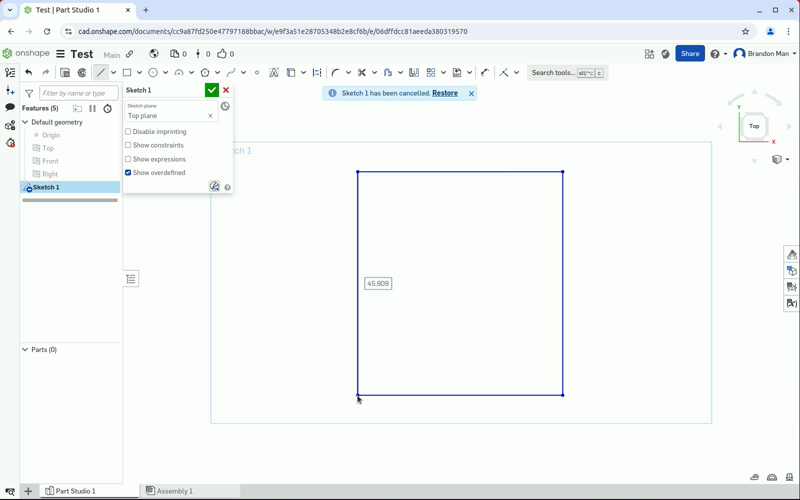
mouse_move(425, 350)
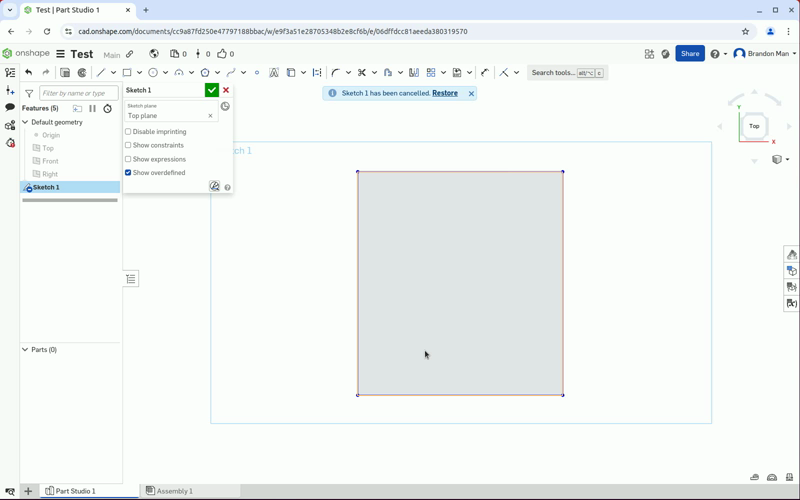
click(425, 350)
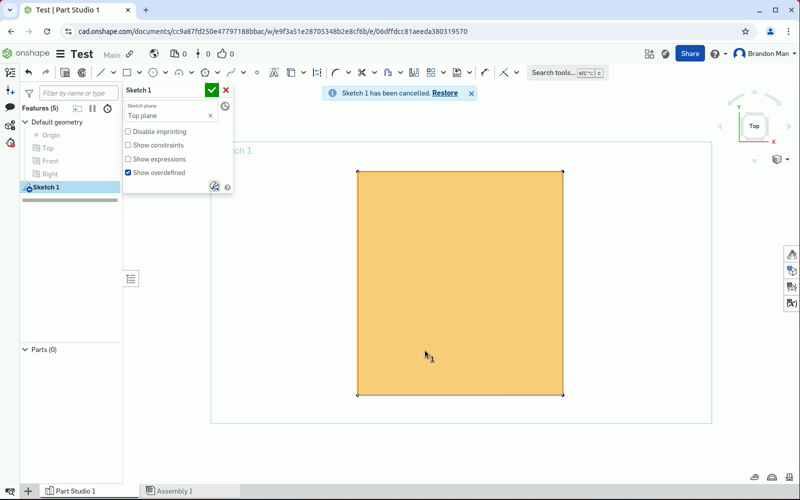
mouse_move(73, 352)
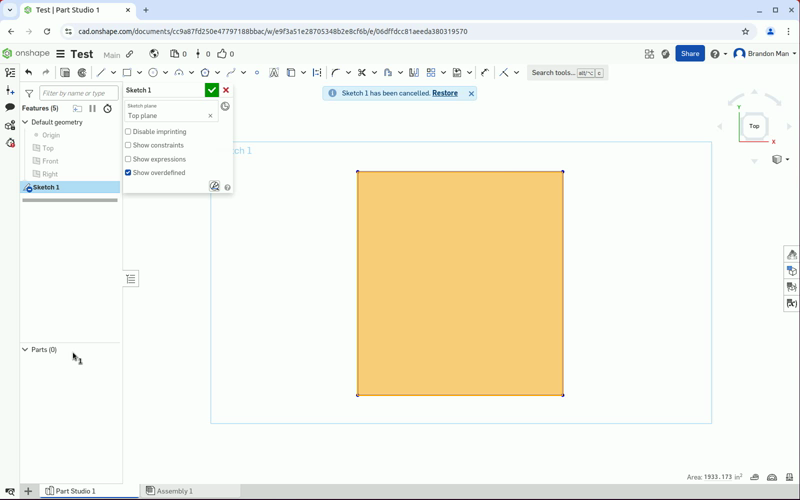
key(shift+y)
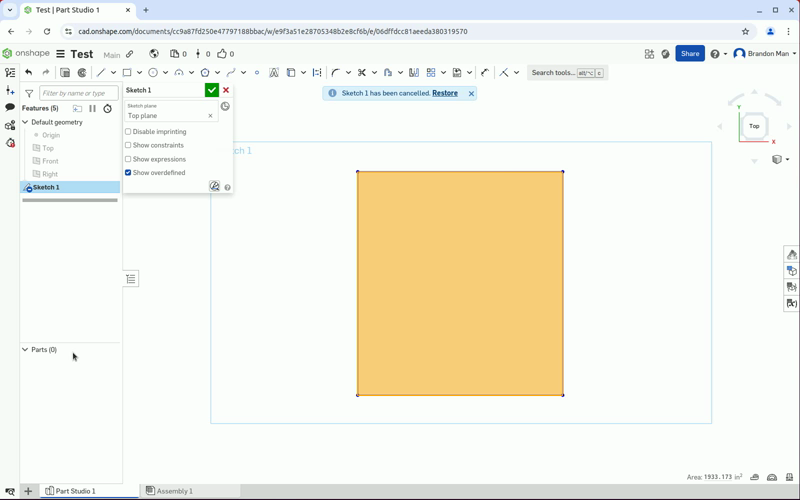
key(shift+e)
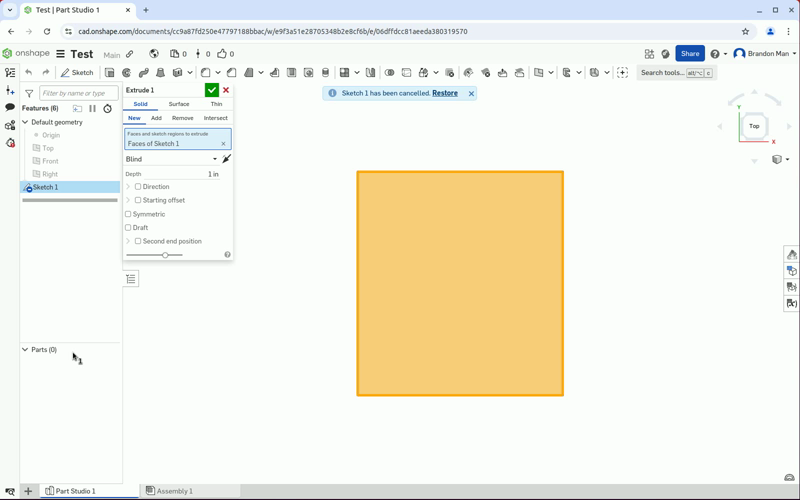
mouse_move(143, 106)
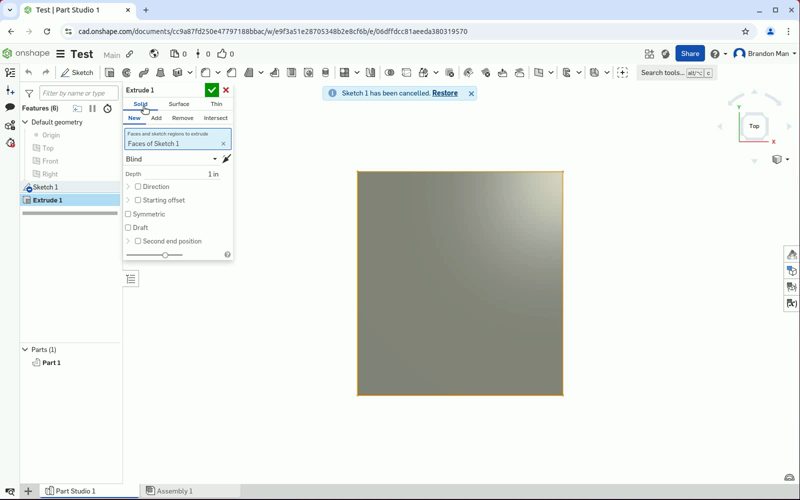
click(143, 106)
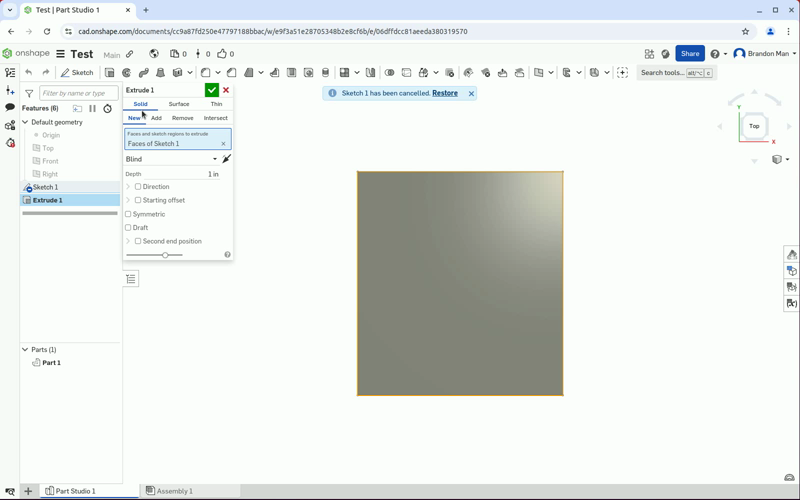
mouse_move(137, 120)
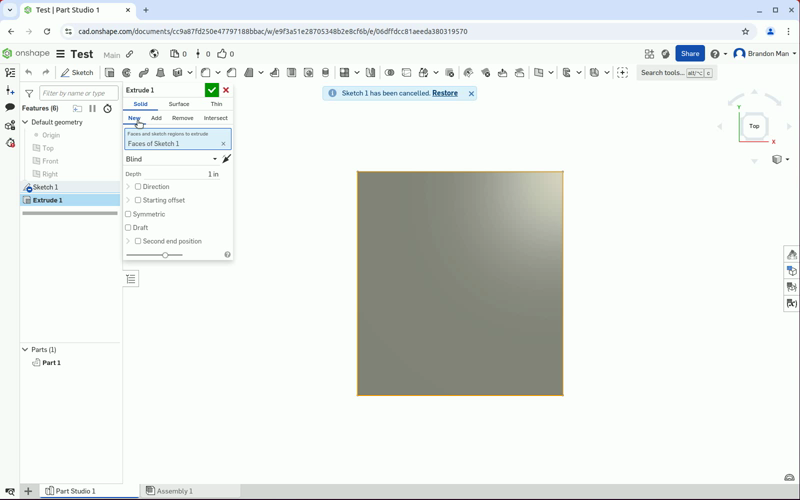
click(137, 120)
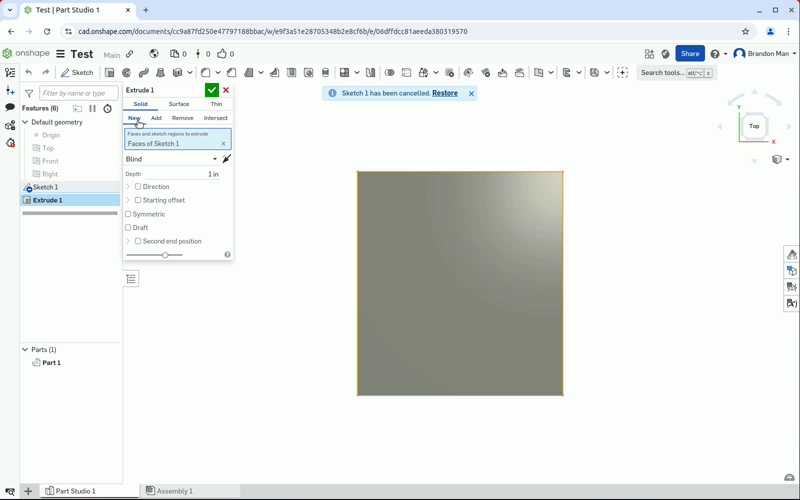
key(tab, 4)
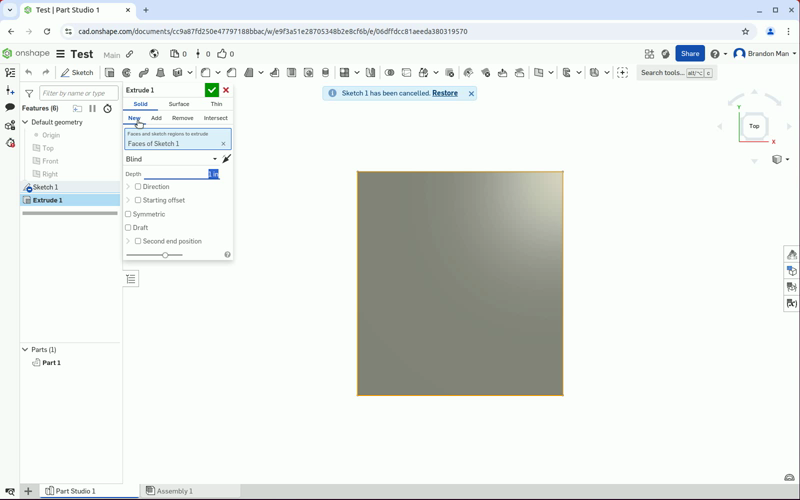
text(4.574)
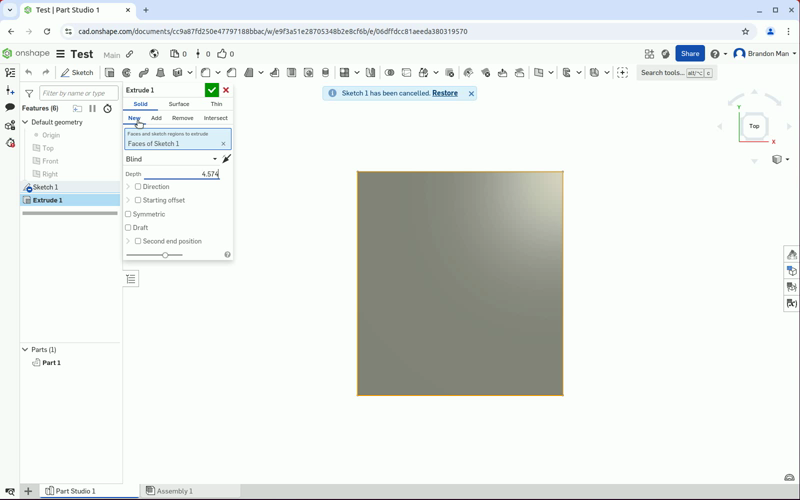
key(enter)
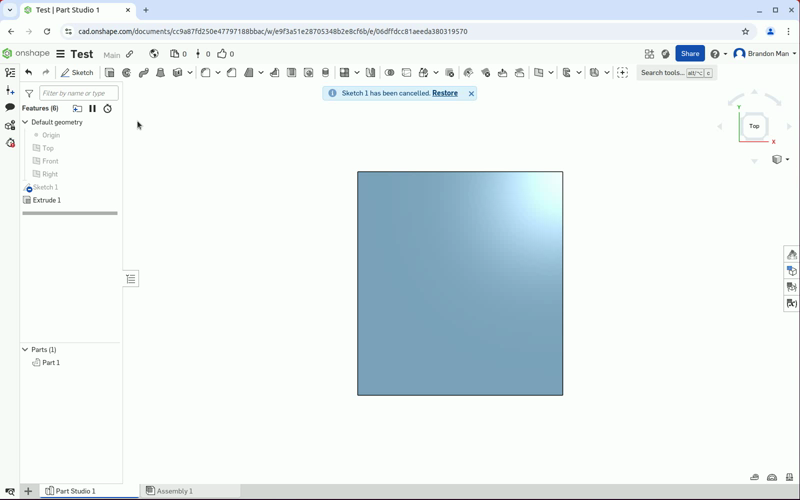
key(shift+h)
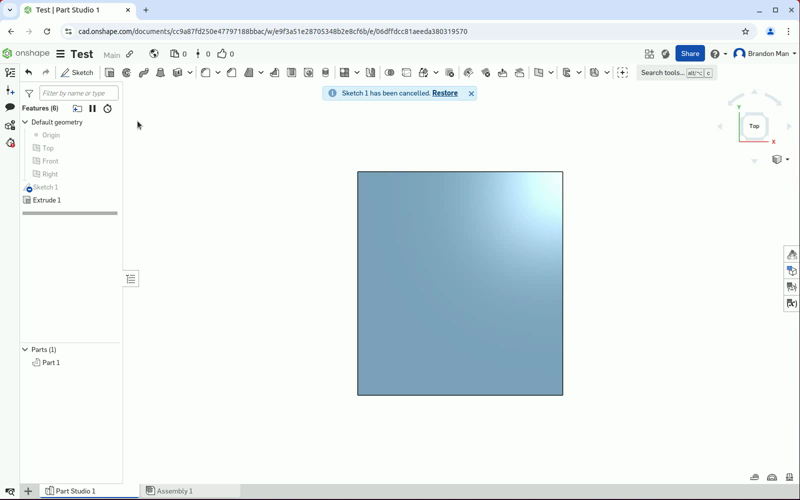
key(shift+h)
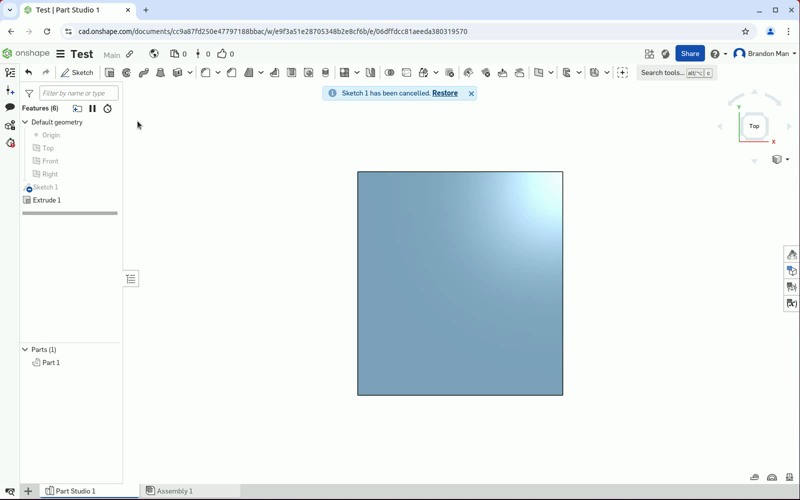
mouse_move(73, 189)
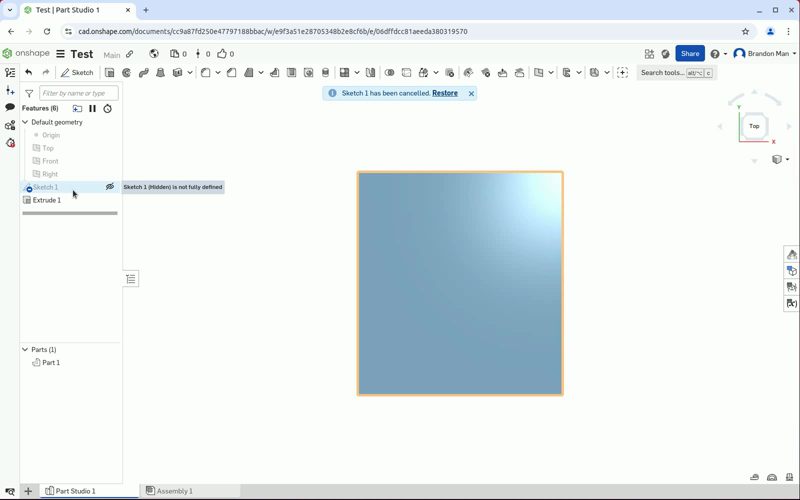
click(73, 189)
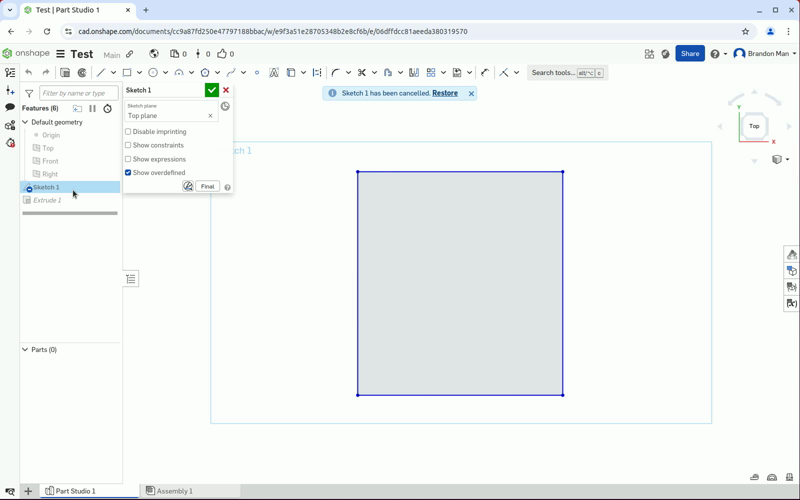
mouse_move(229, 92)
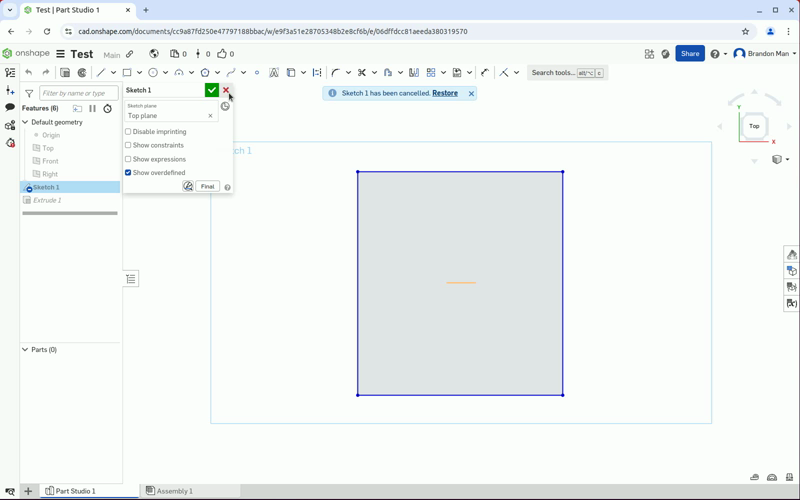
click(229, 92)
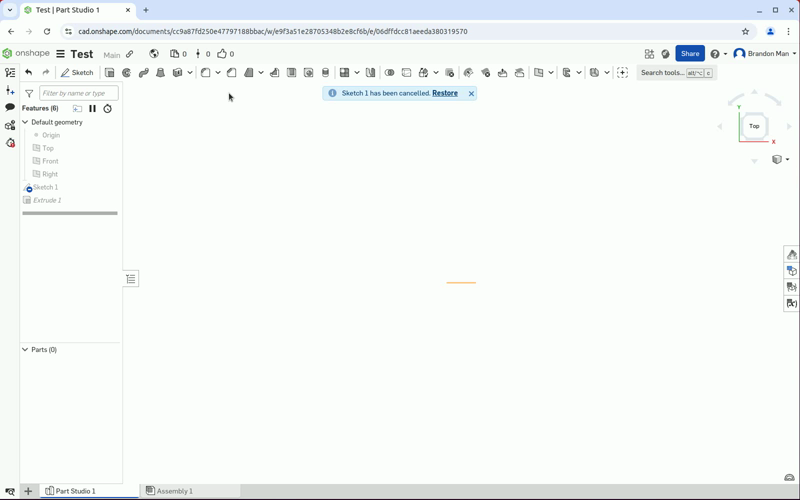
mouse_move(541, 75)
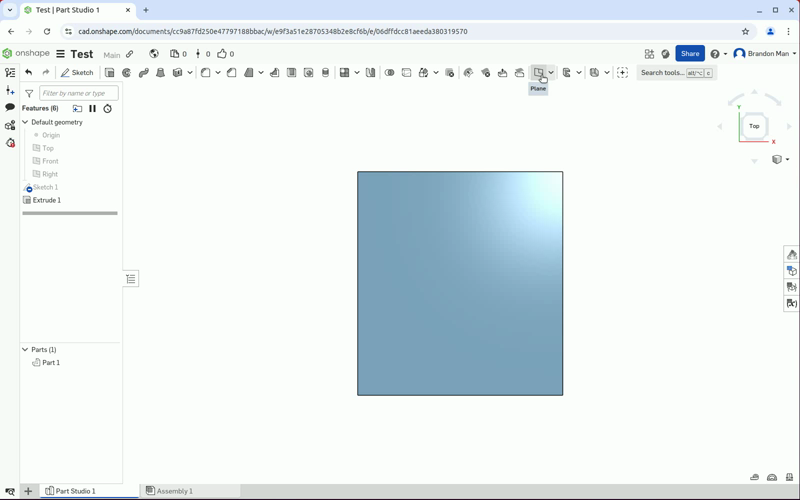
click(541, 75)
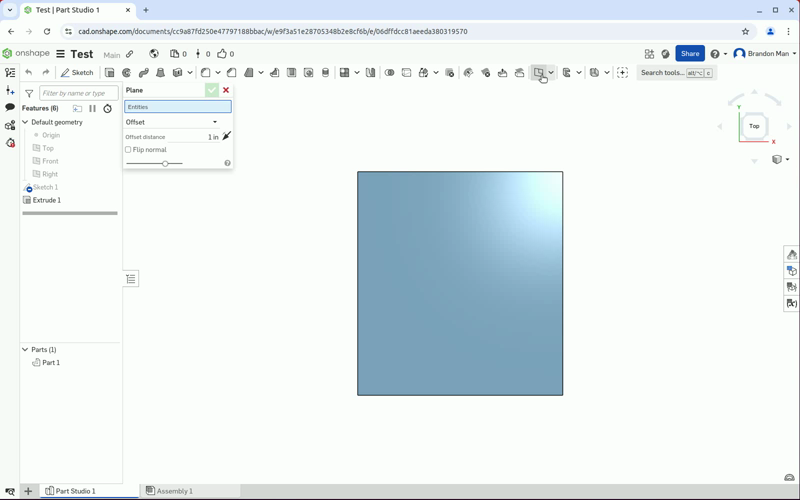
mouse_move(73, 150)
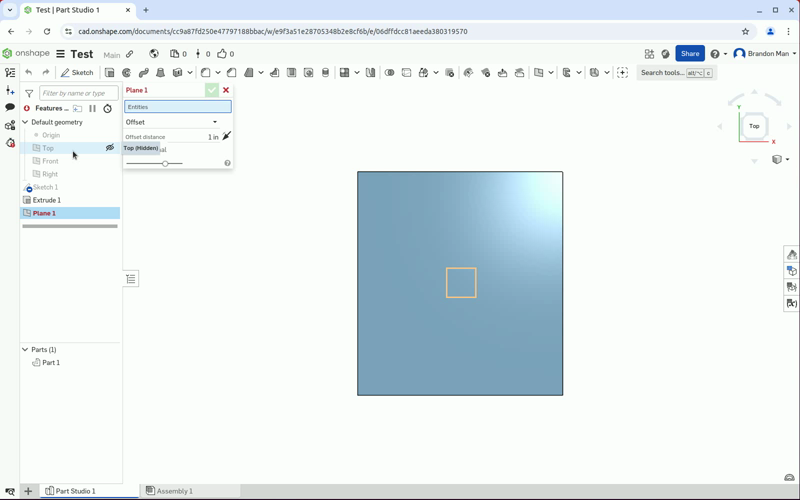
click(73, 150)
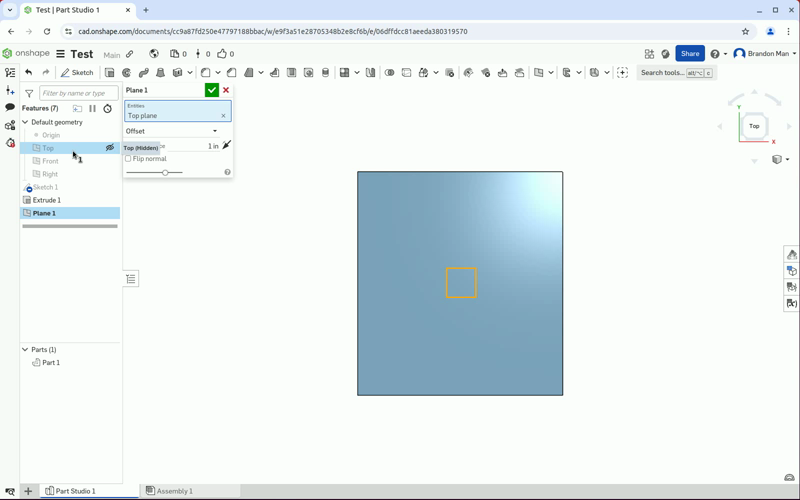
key(tab, 2)
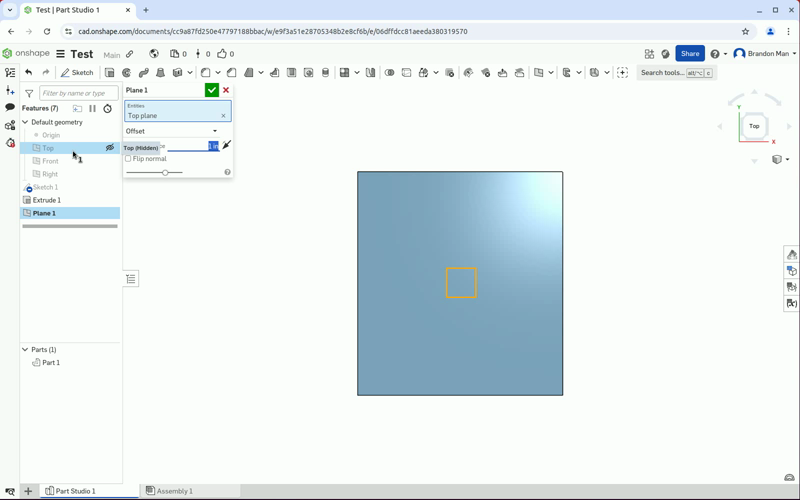
text(4.56)
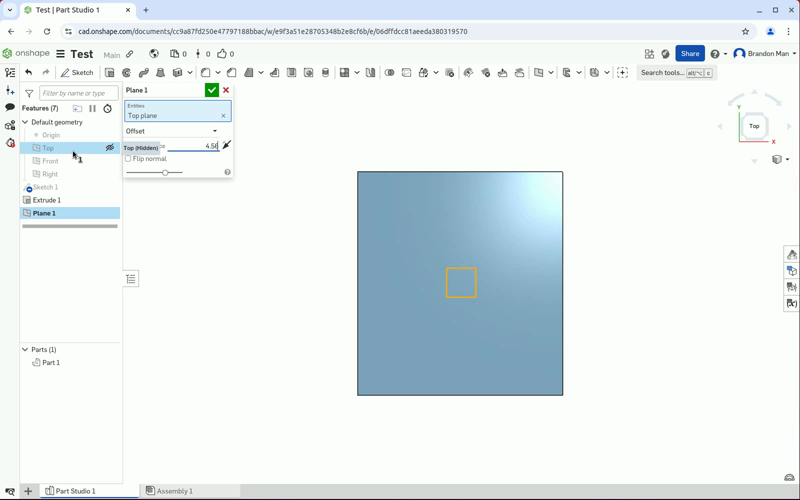
key(enter, 2)
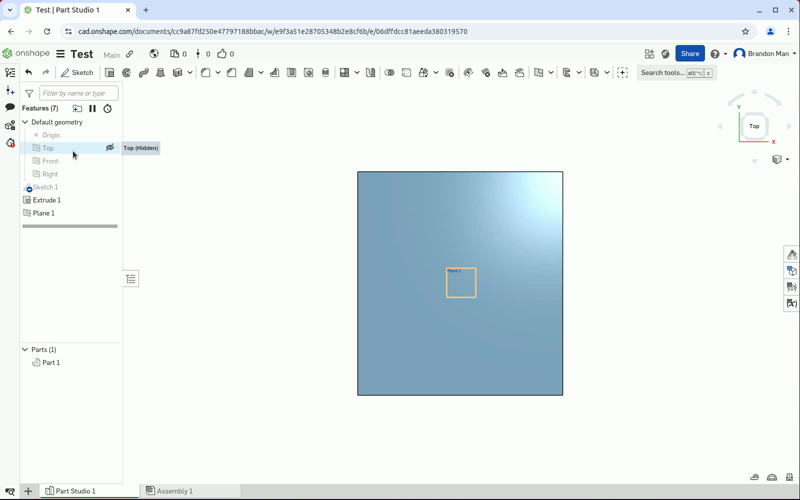
key(shift+s)
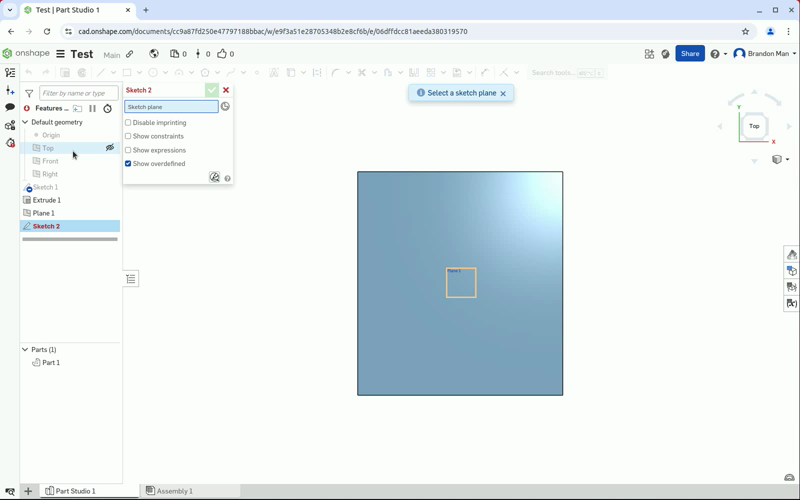
mouse_move(73, 215)
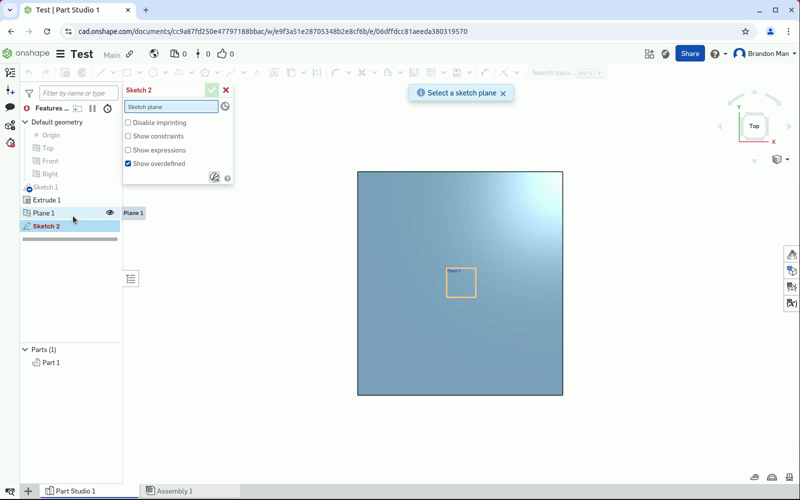
click(73, 215)
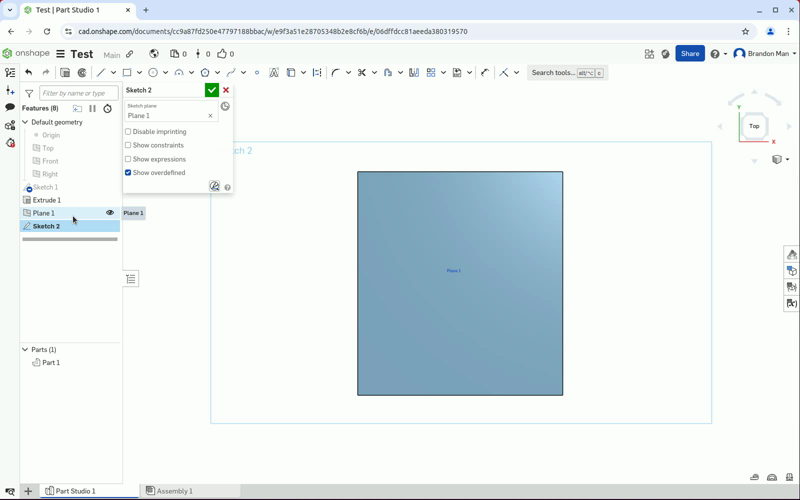
mouse_move(73, 352)
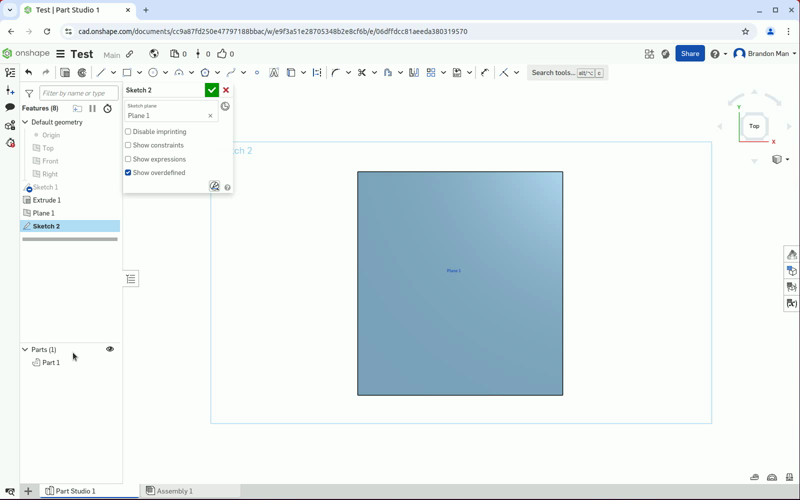
key(y)
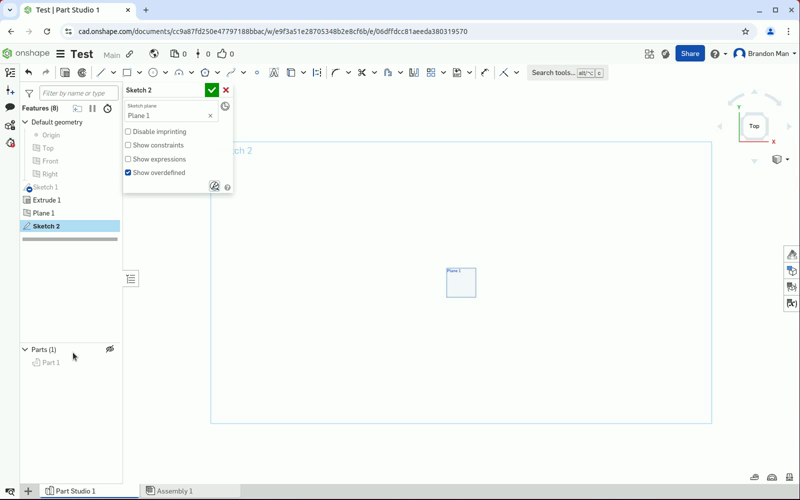
key(c)
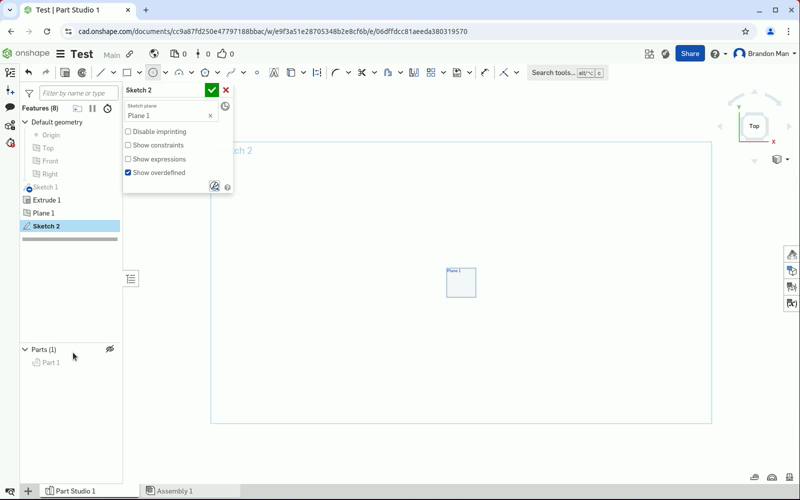
key_down(shift)
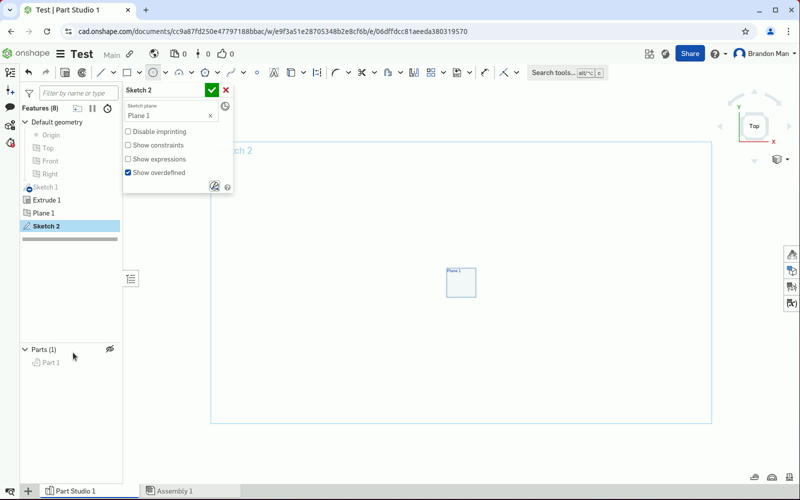
mouse_move(377, 330)
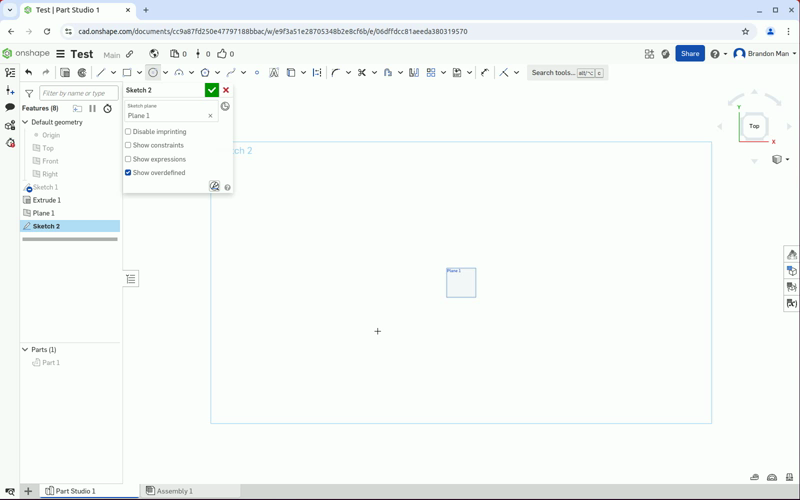
click(377, 330)
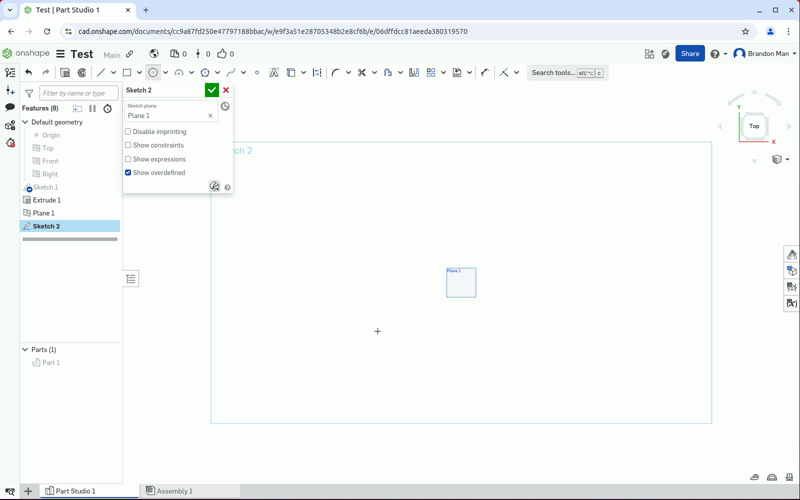
key_up(shift)
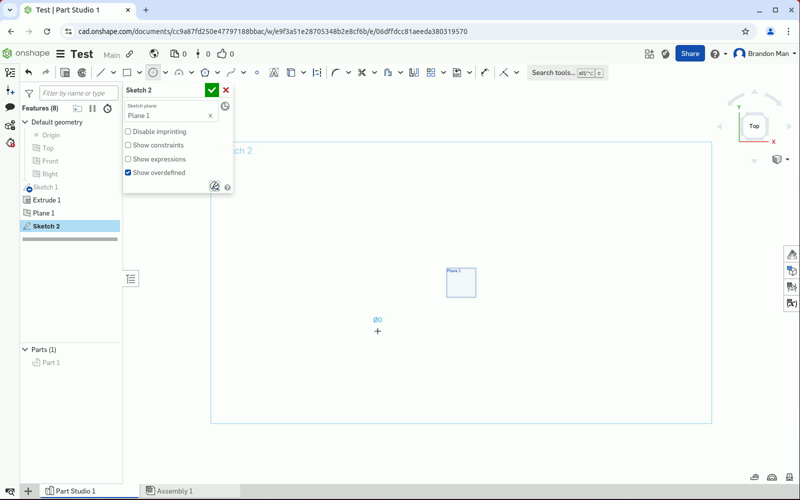
mouse_move(391, 330)
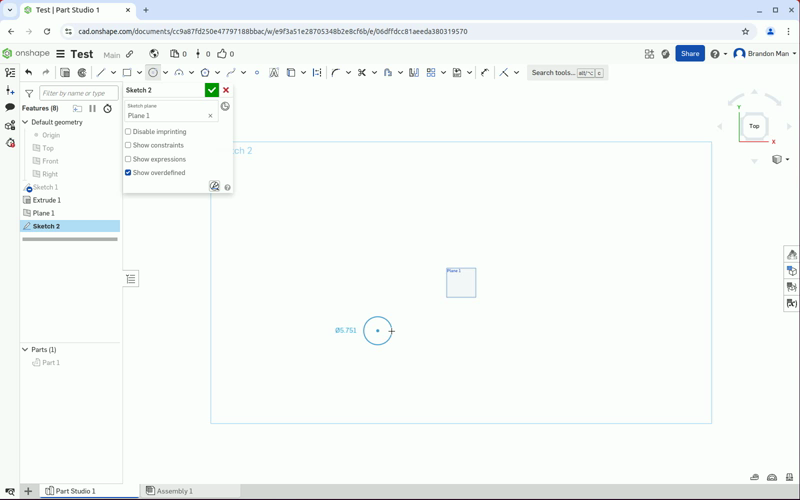
click(391, 330)
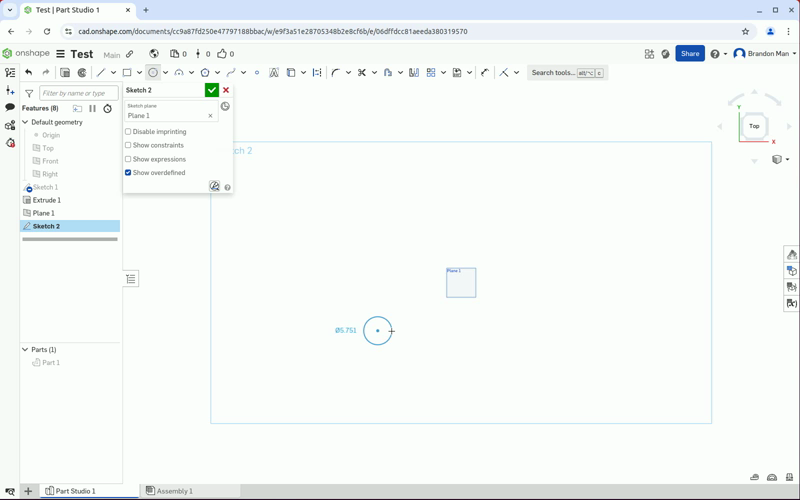
key(esc)
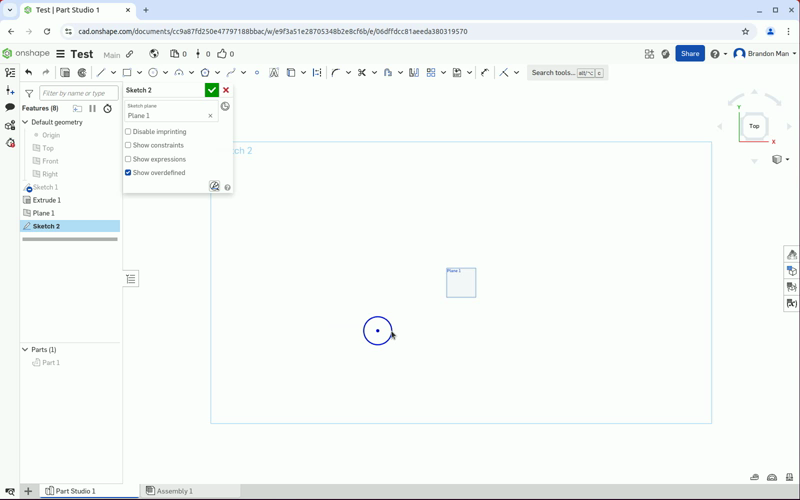
mouse_move(373, 335)
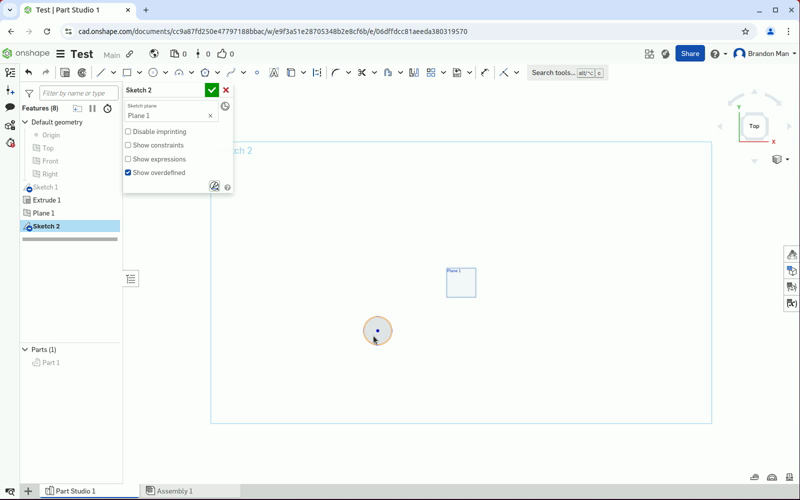
scroll(6)
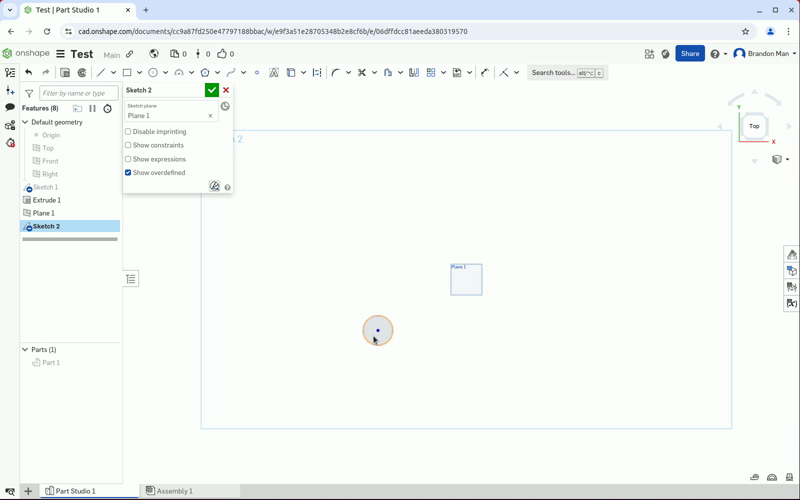
scroll(6)
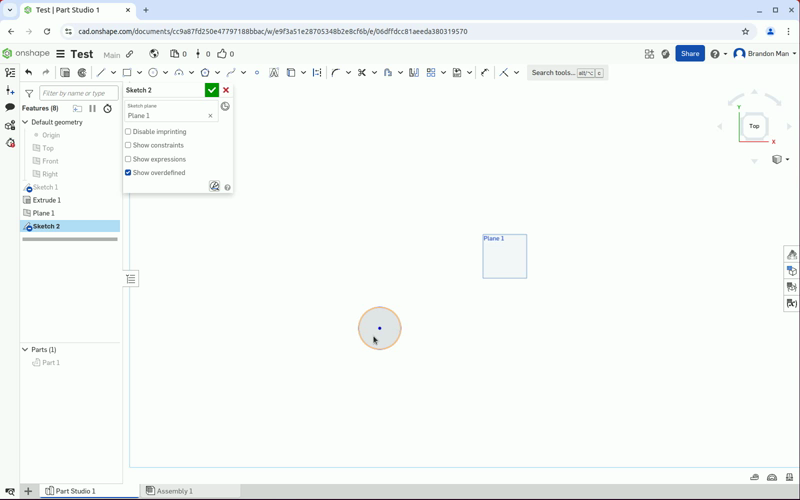
scroll(6)
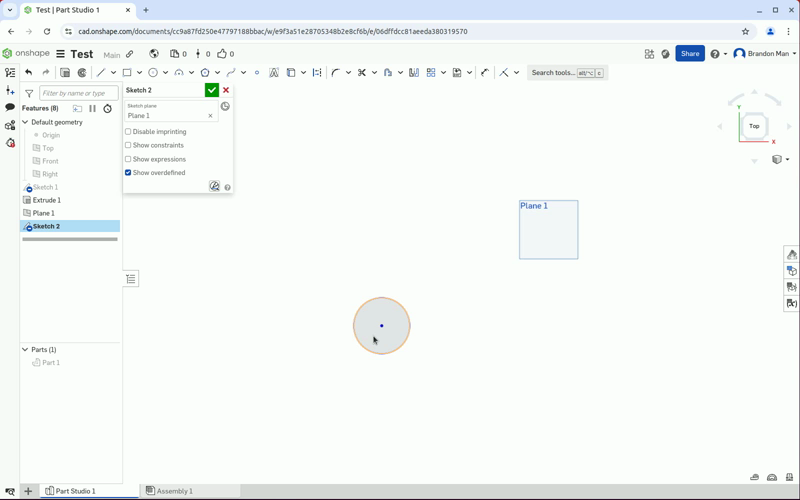
scroll(6)
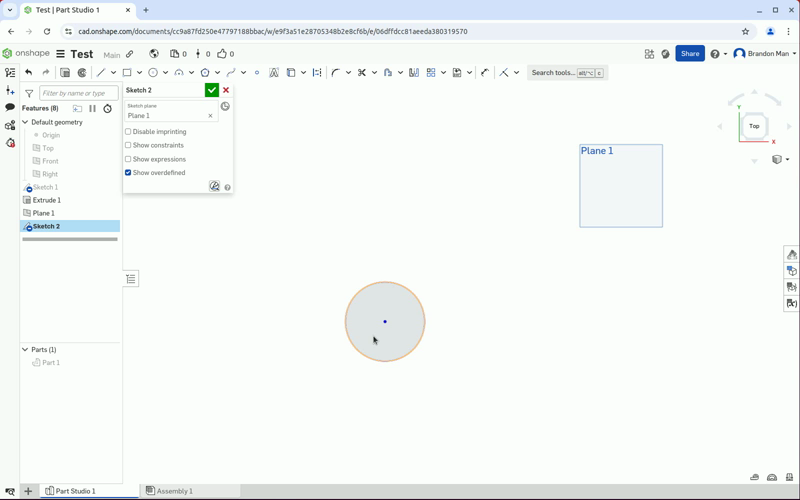
scroll(6)
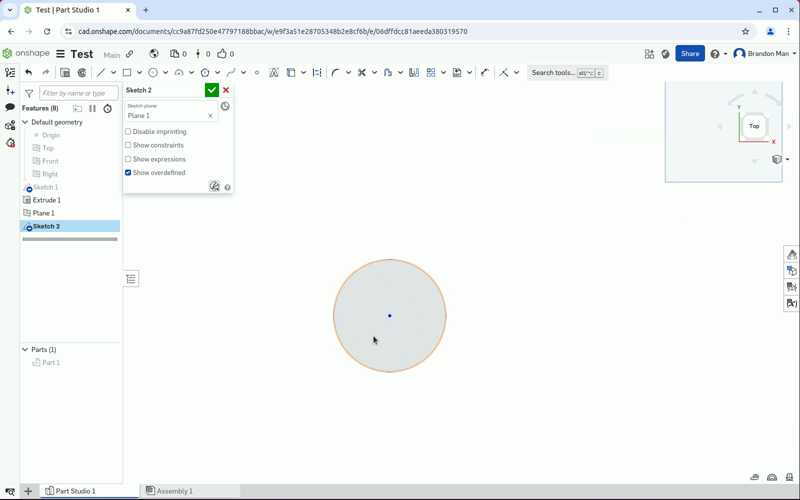
scroll(6)
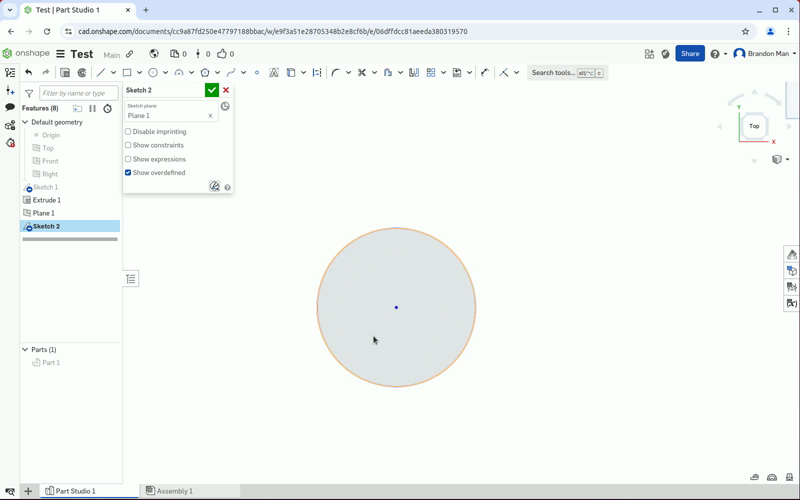
scroll(6)
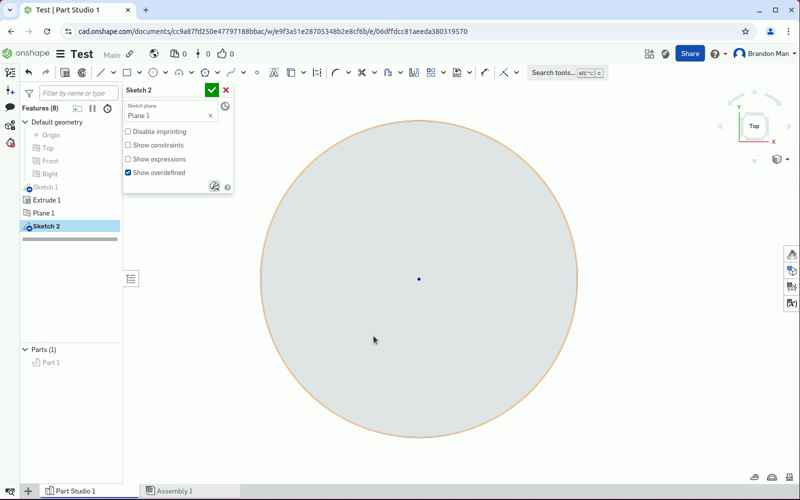
click(373, 335)
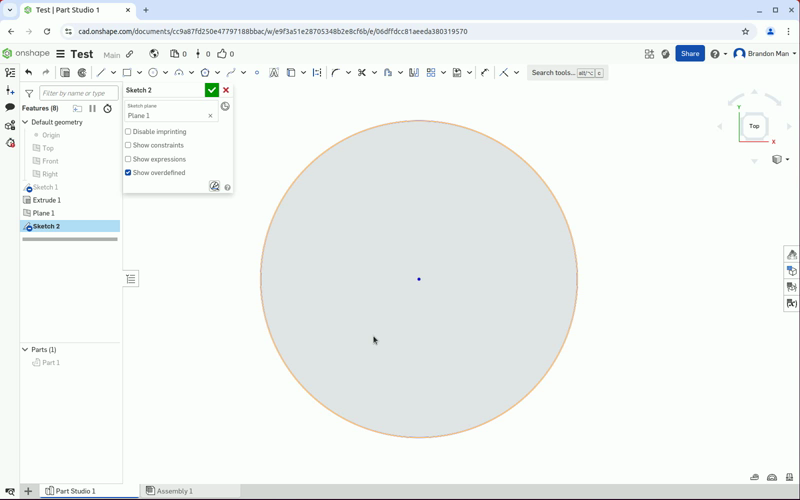
scroll(-6)
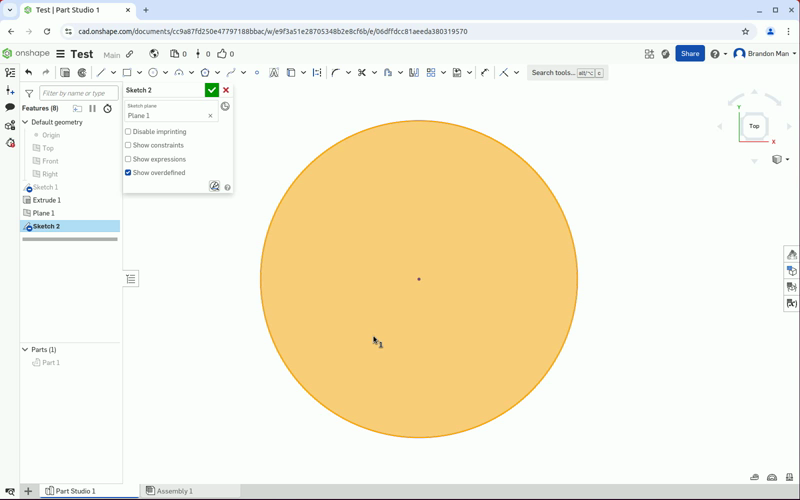
scroll(-6)
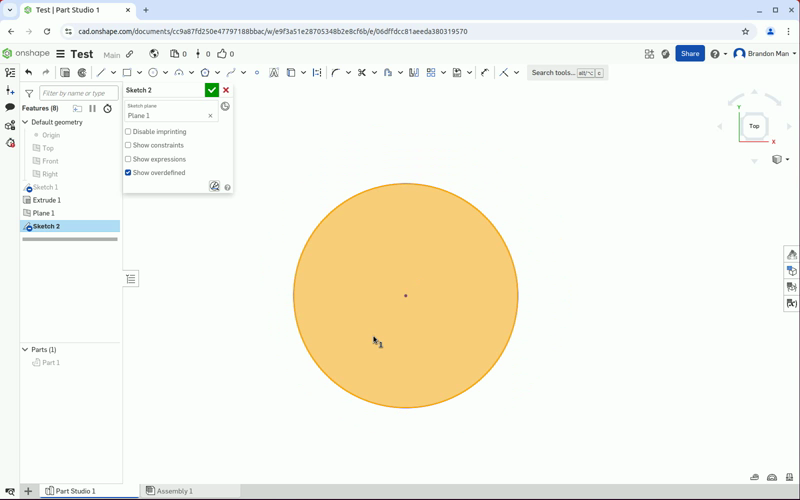
scroll(-6)
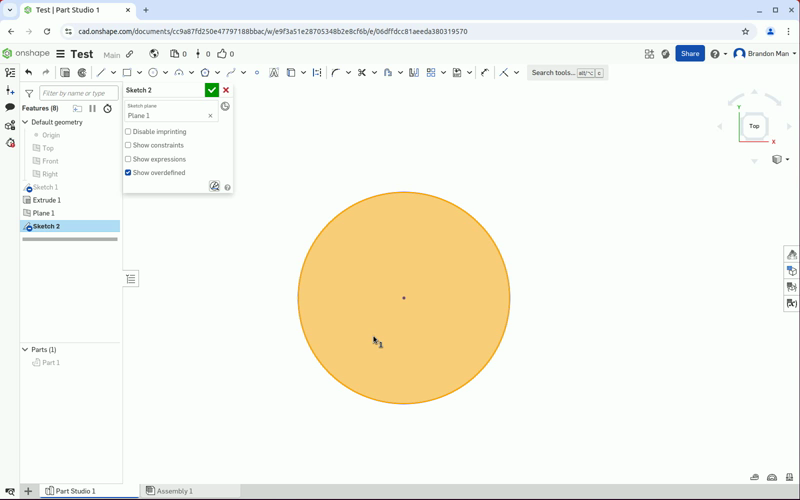
scroll(-6)
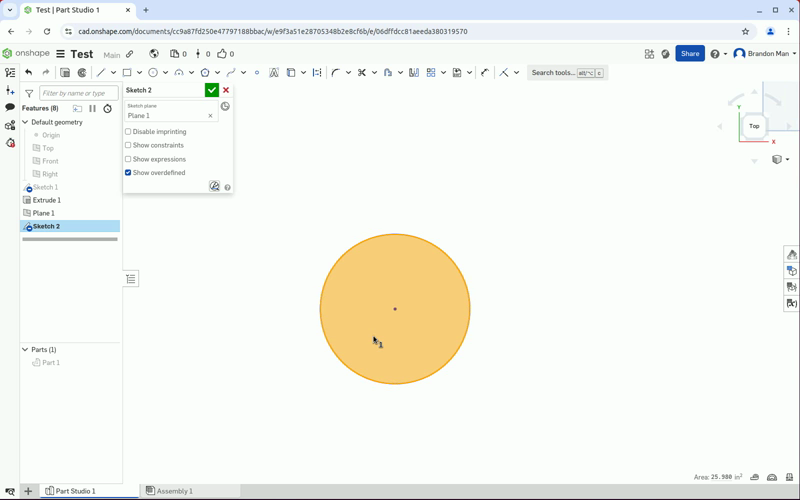
scroll(-6)
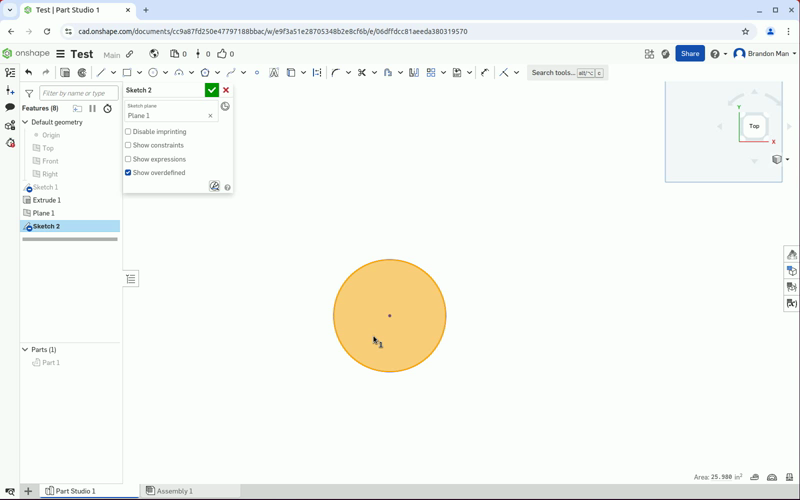
scroll(-6)
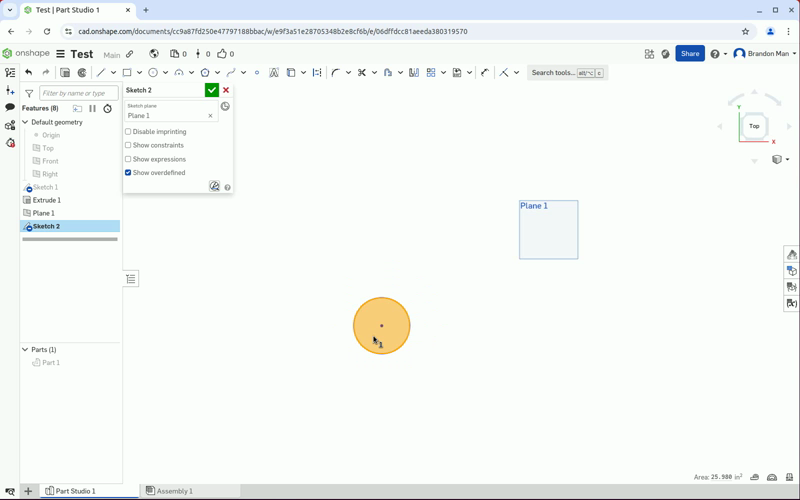
scroll(-6)
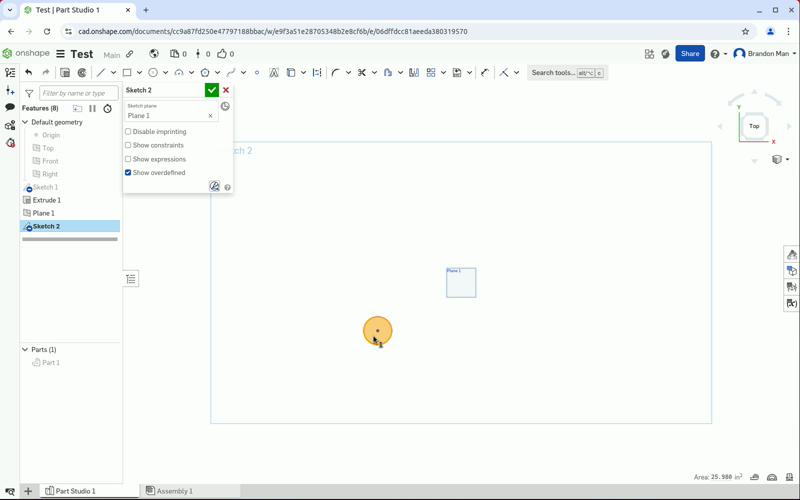
mouse_move(73, 352)
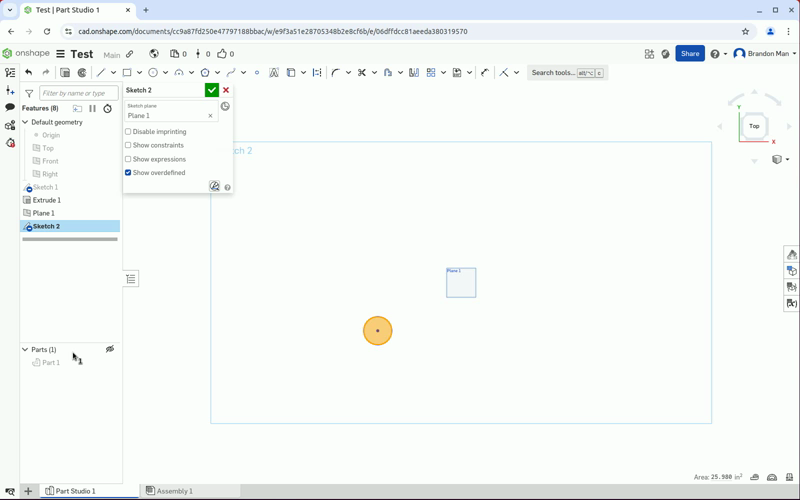
key(shift+y)
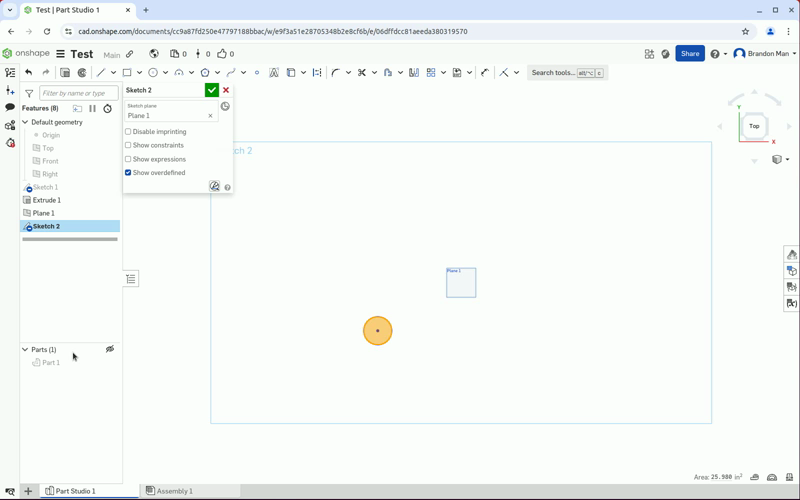
key(shift+e)
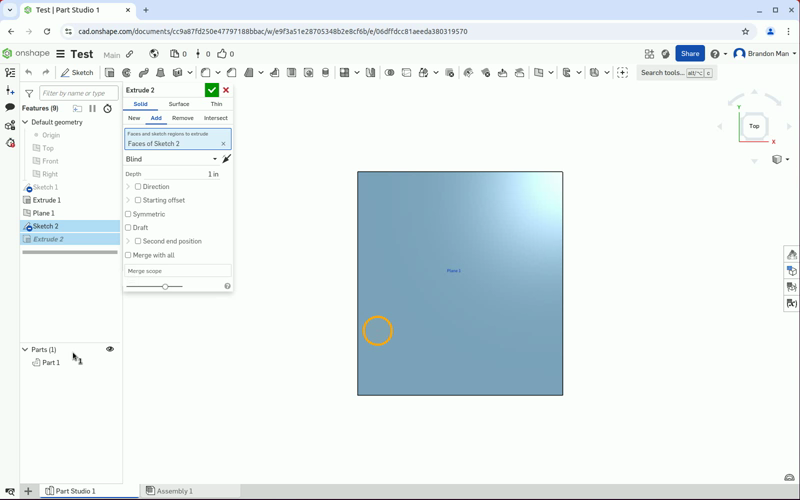
mouse_move(143, 106)
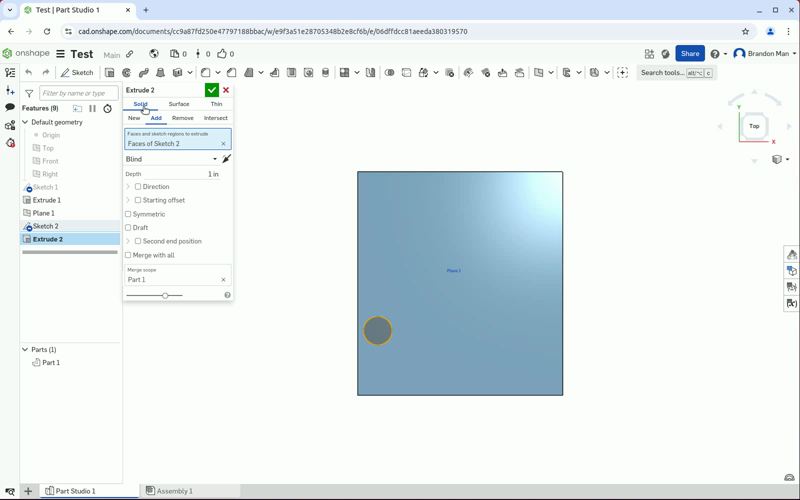
click(143, 106)
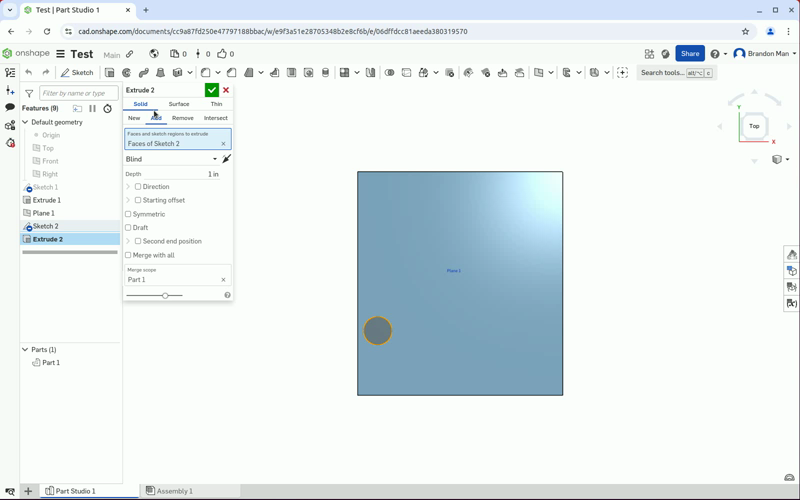
mouse_move(186, 120)
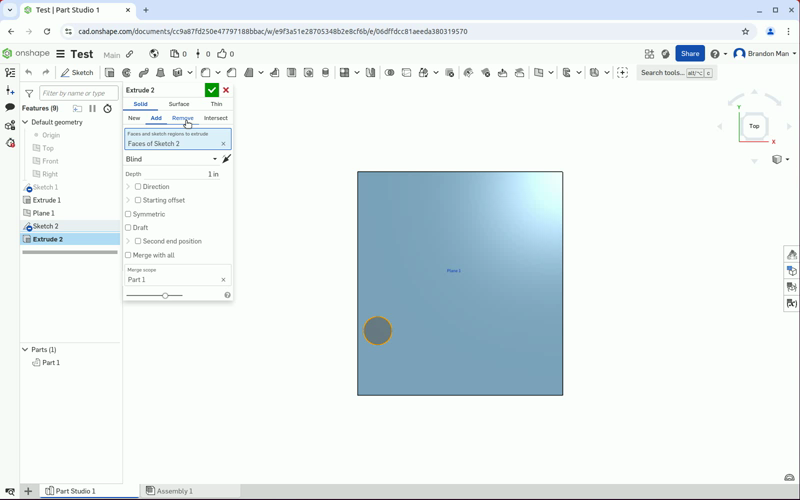
click(186, 120)
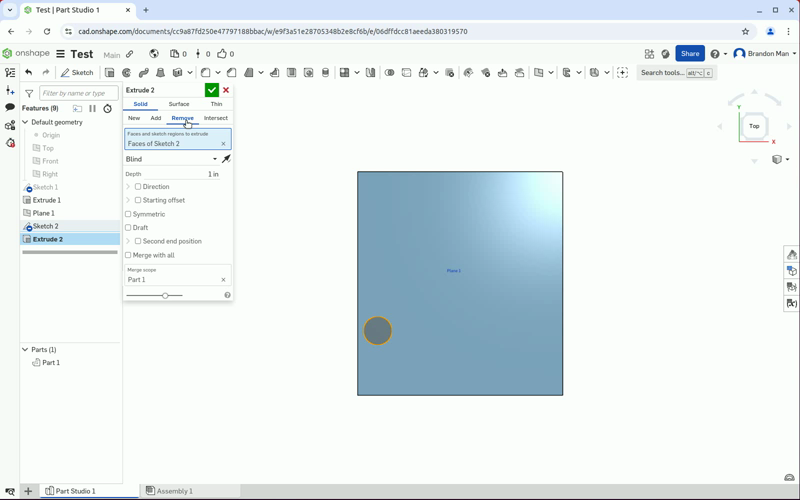
key(tab, 4)
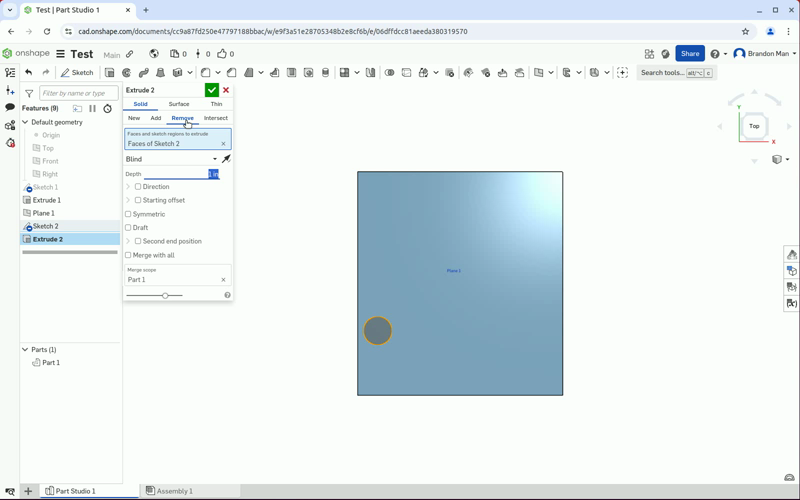
text(4.574)
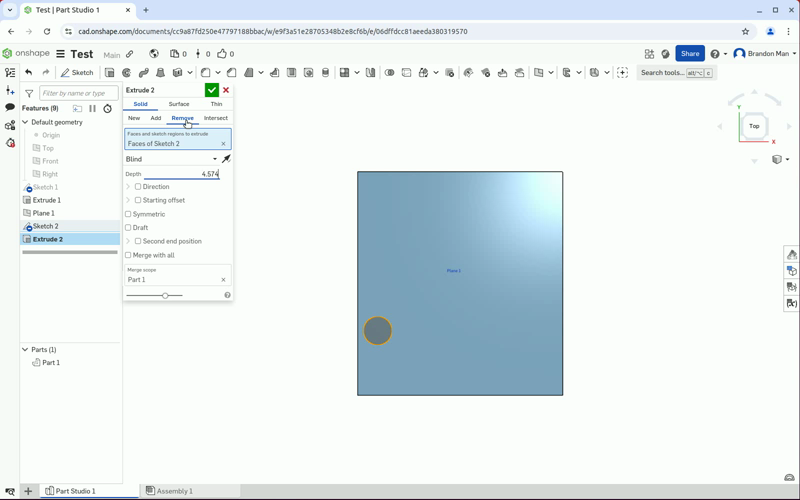
key(tab, 6)
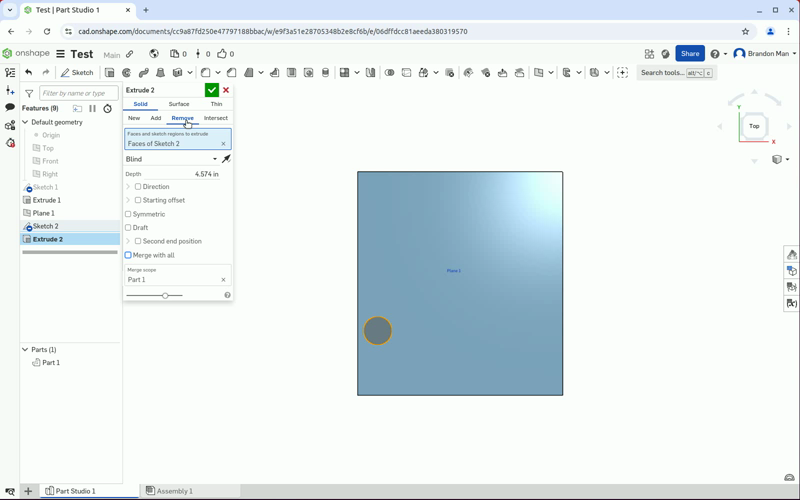
key(space)
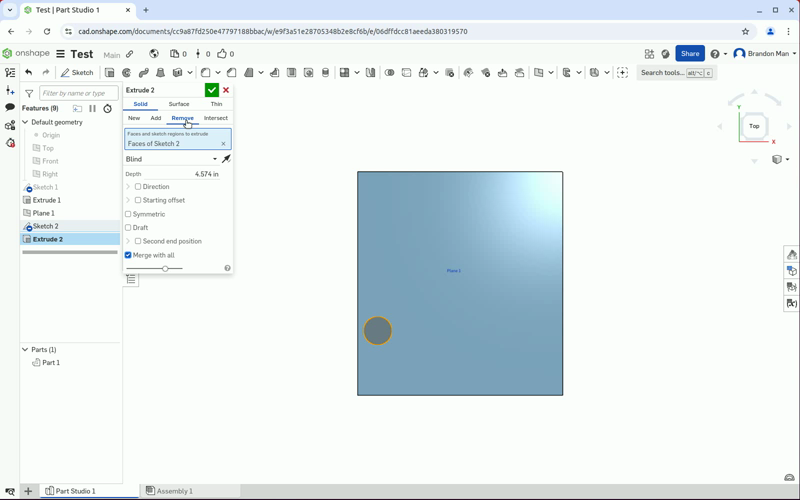
key(enter)
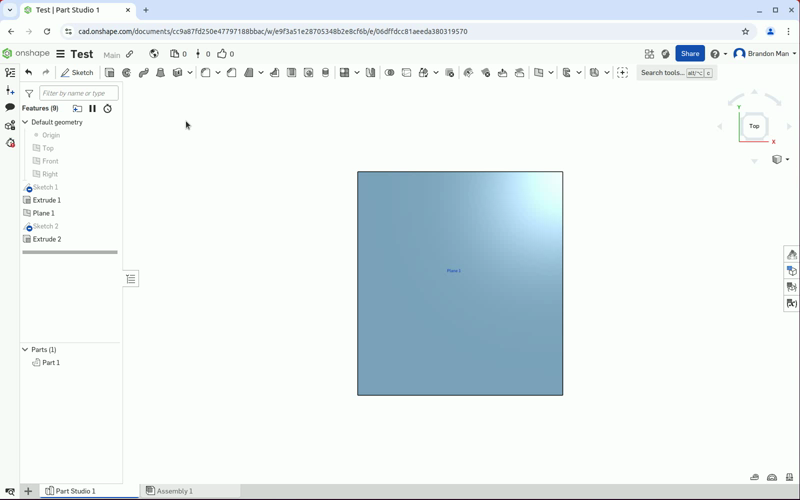
key(shift+h)
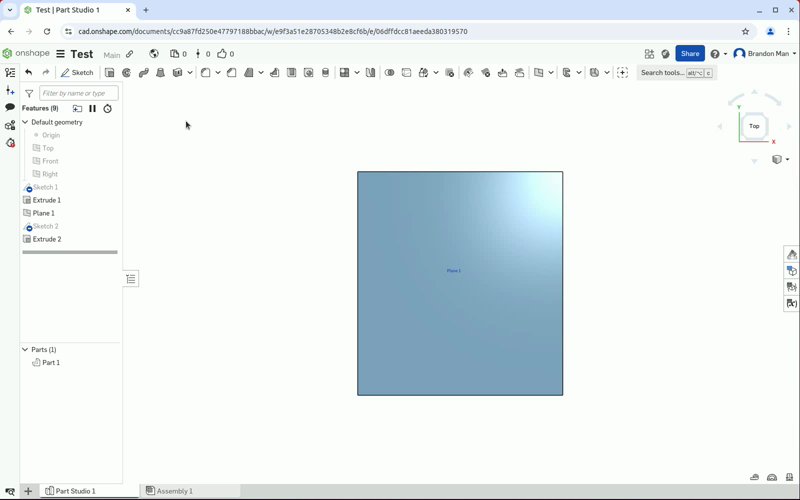
key(shift+h)
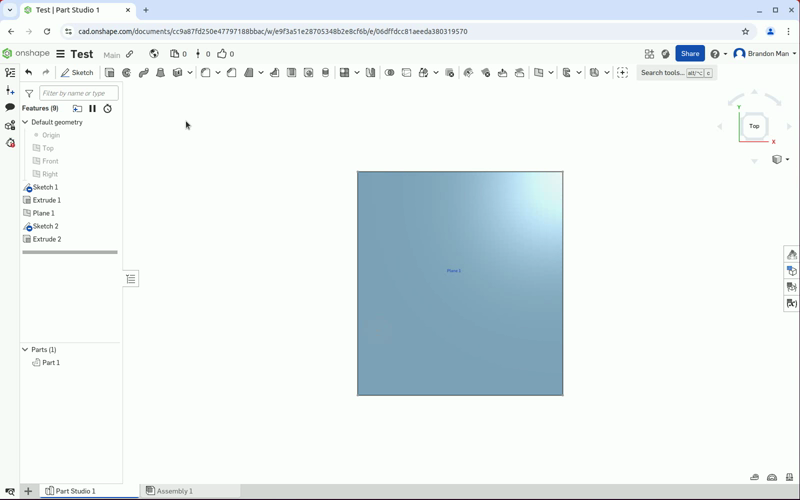
key(shift+7)
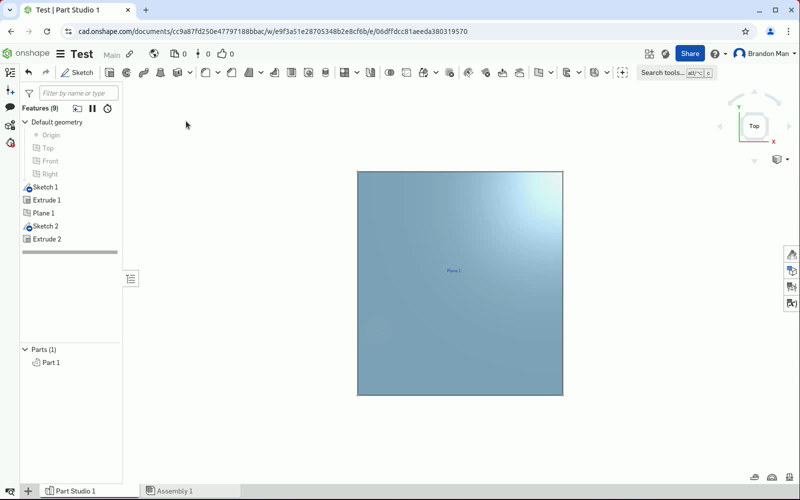
key(up, 3)
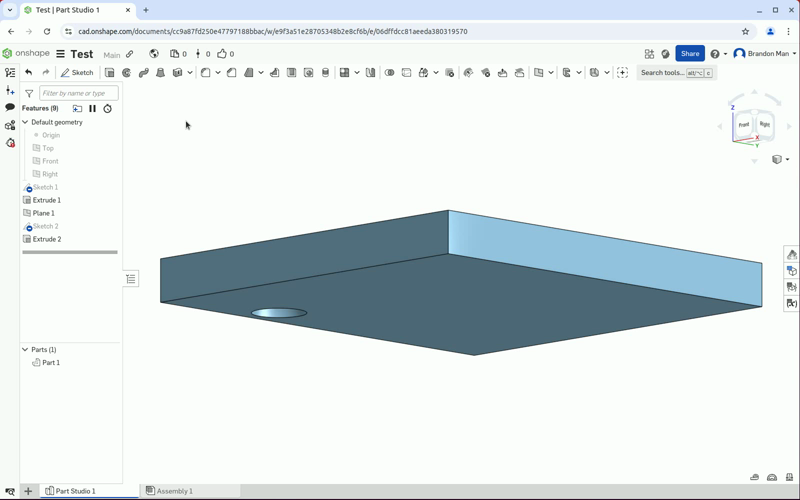
key(left, 3)
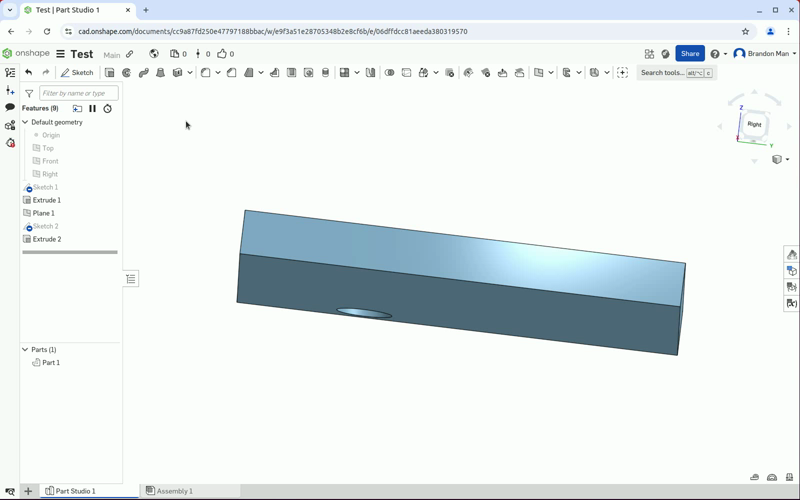
key(right, 3)
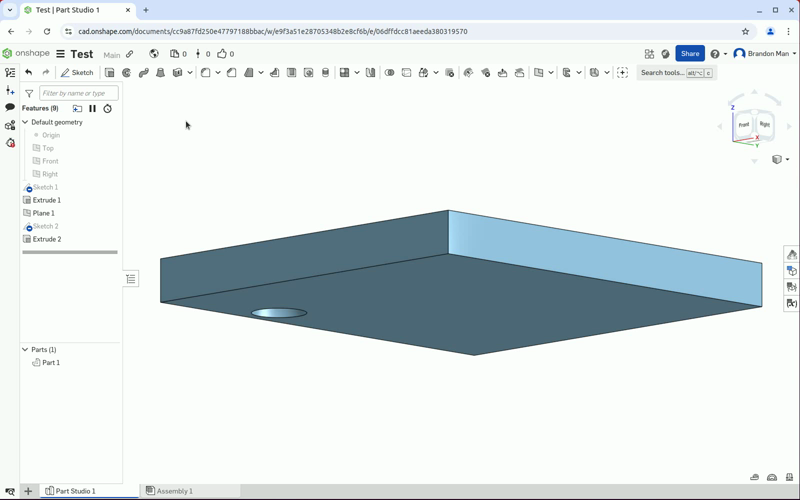
key(down, 3)
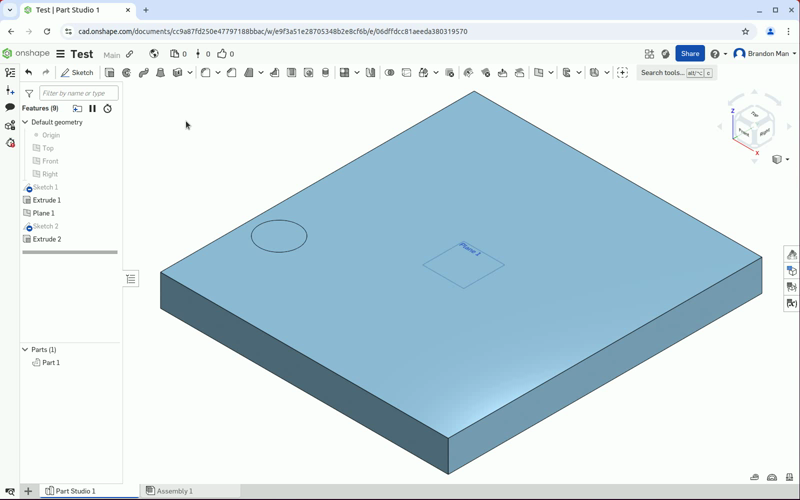
mouse_move(73, 189)
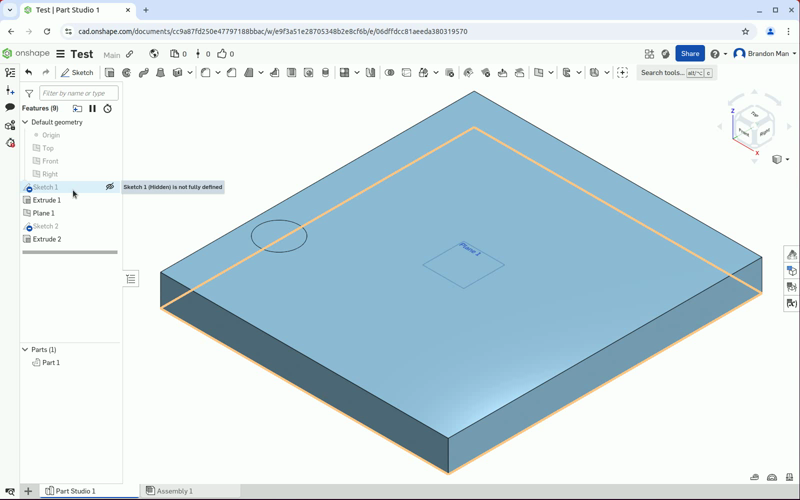
click(73, 189)